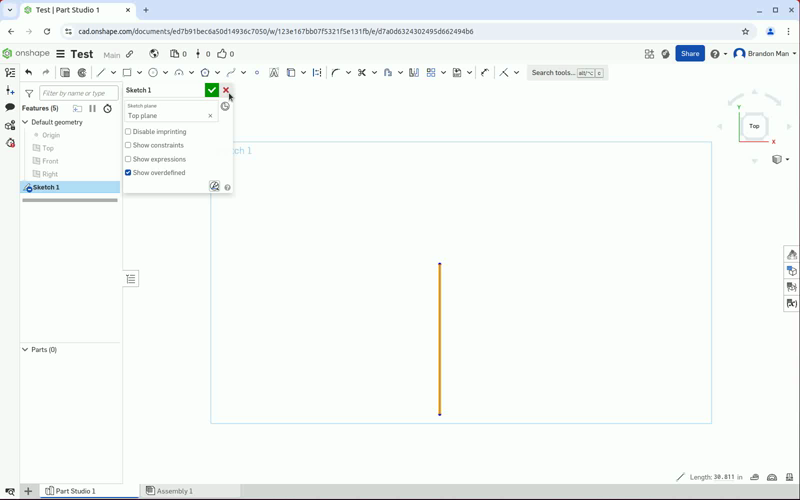
key(shift+h)
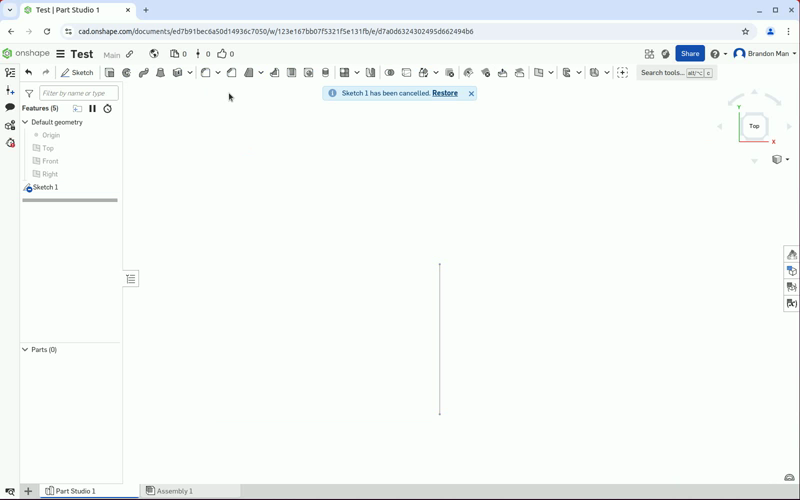
key(shift+s)
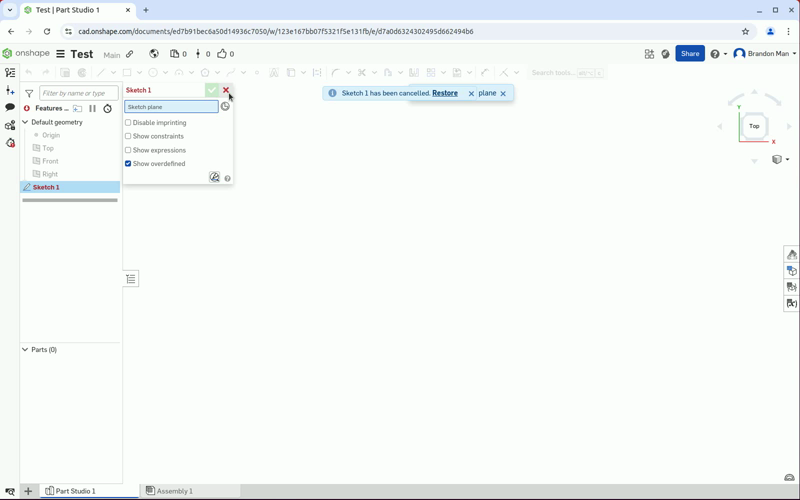
mouse_move(73, 150)
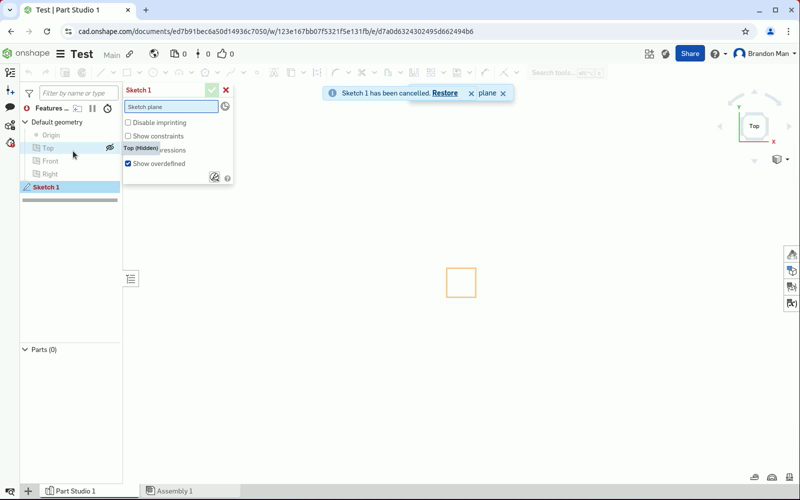
click(73, 150)
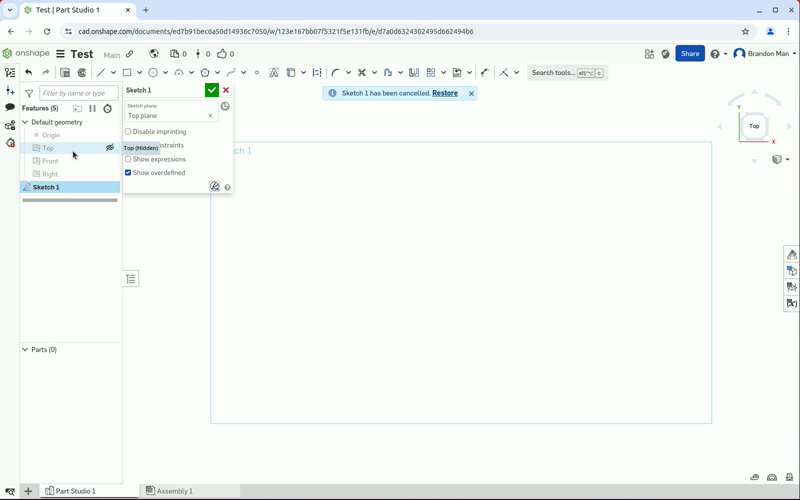
mouse_move(73, 352)
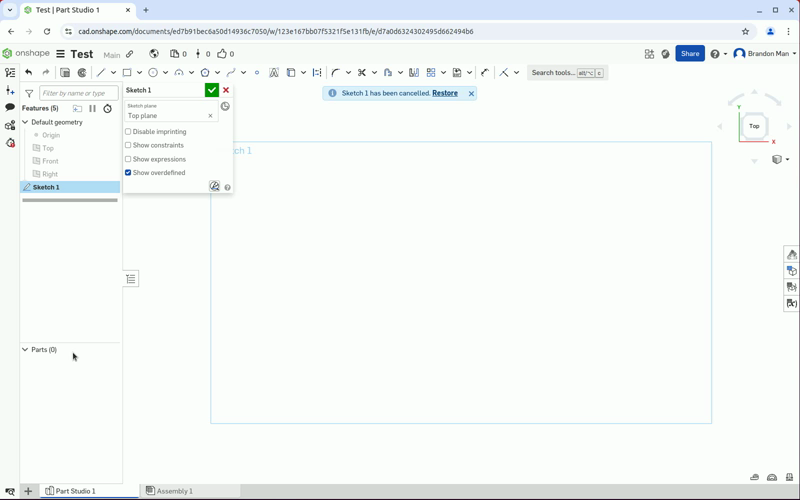
key(y)
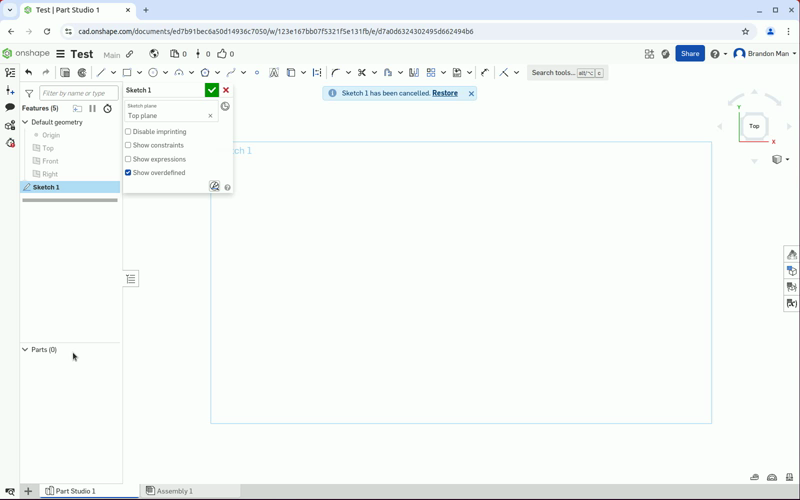
key(l)
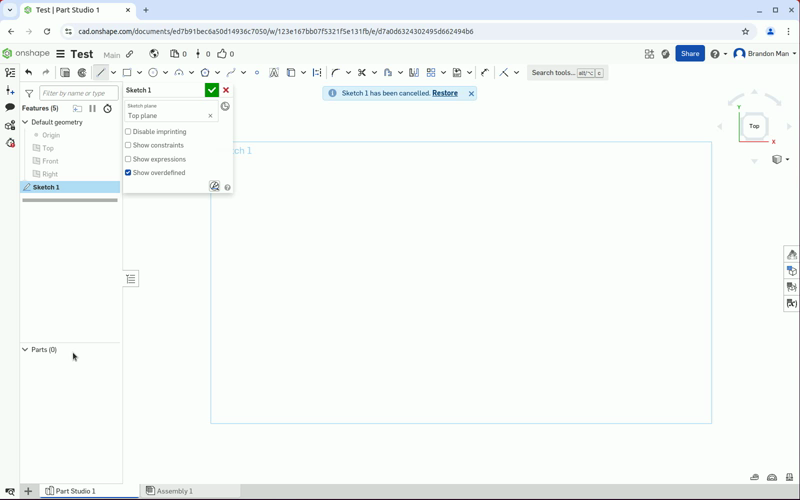
key_down(shift)
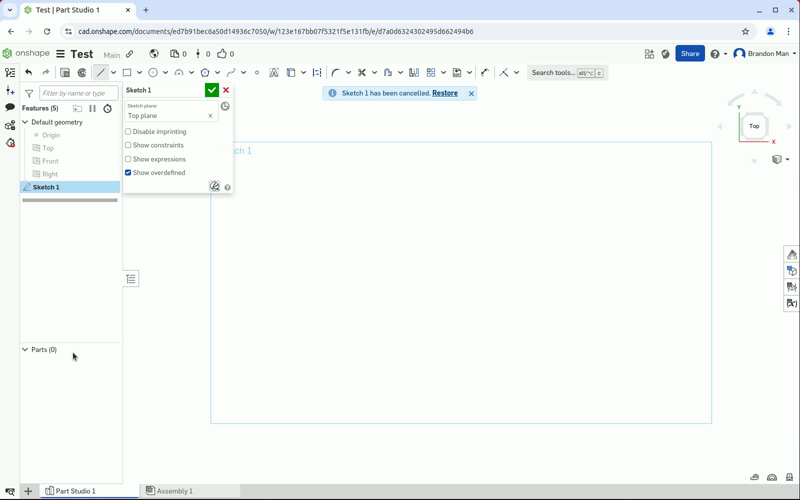
mouse_move(385, 395)
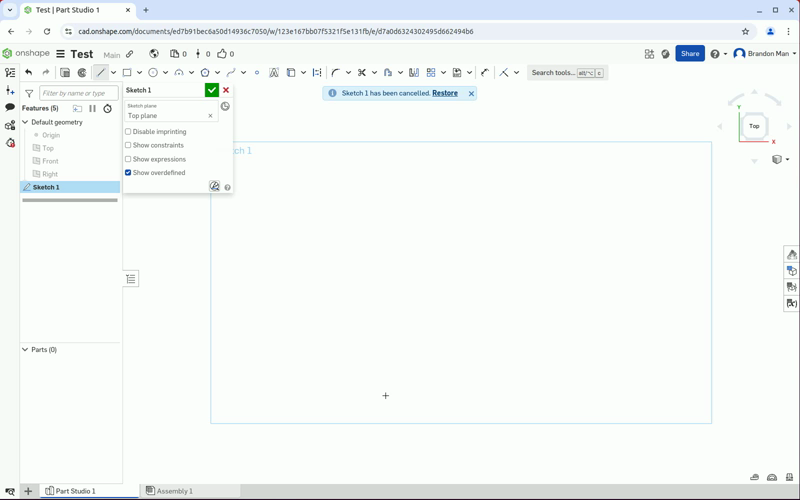
click(385, 395)
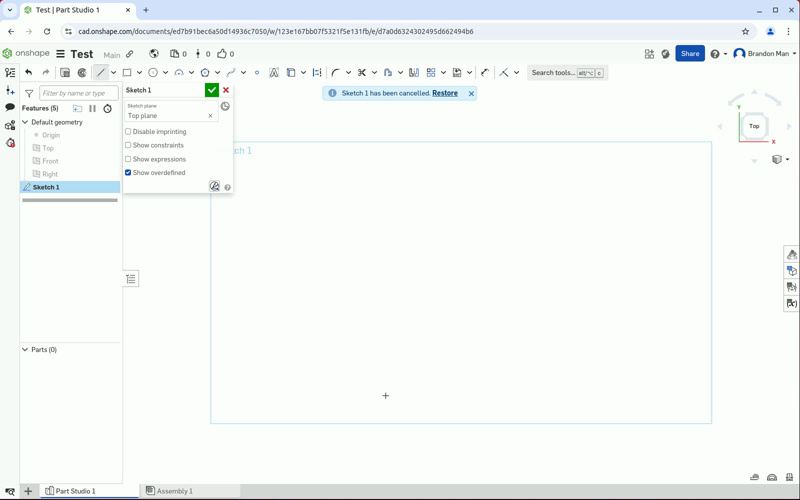
key_up(shift)
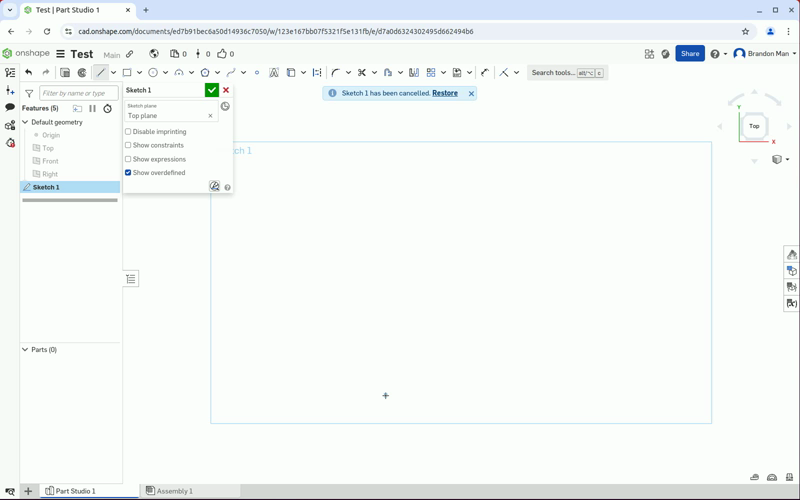
key_down(shift)
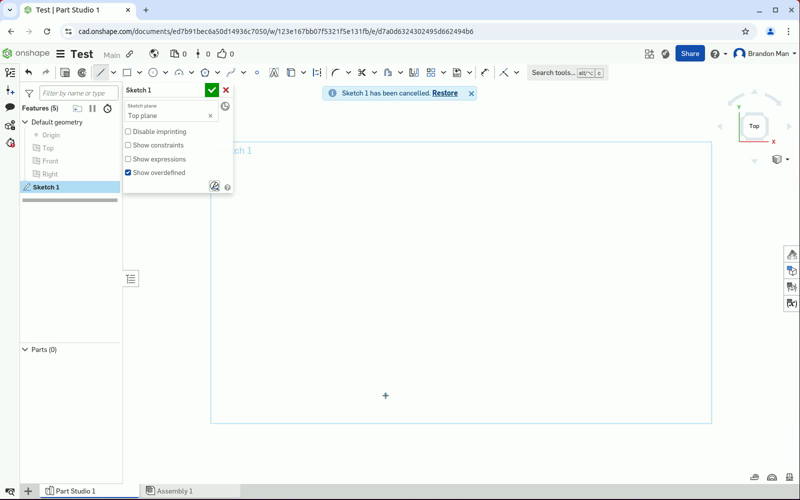
mouse_move(535, 395)
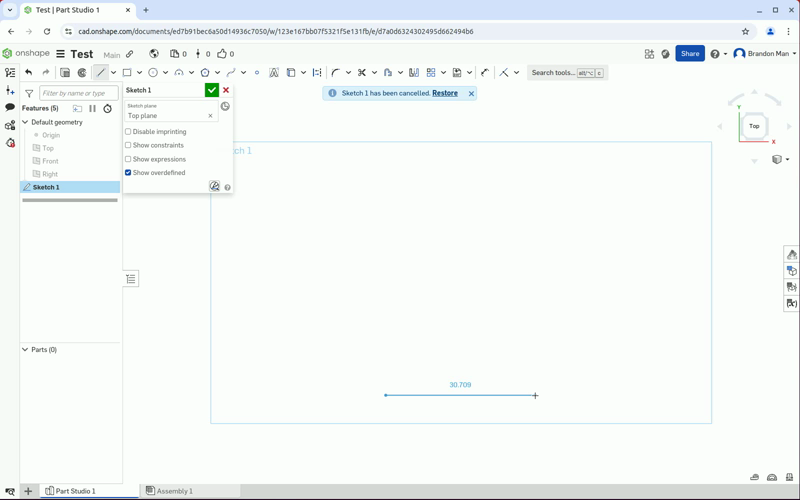
click(535, 395)
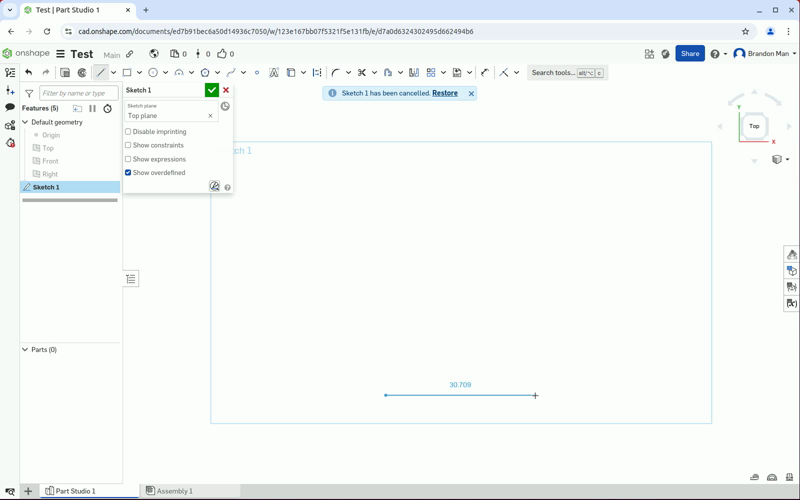
key_up(shift)
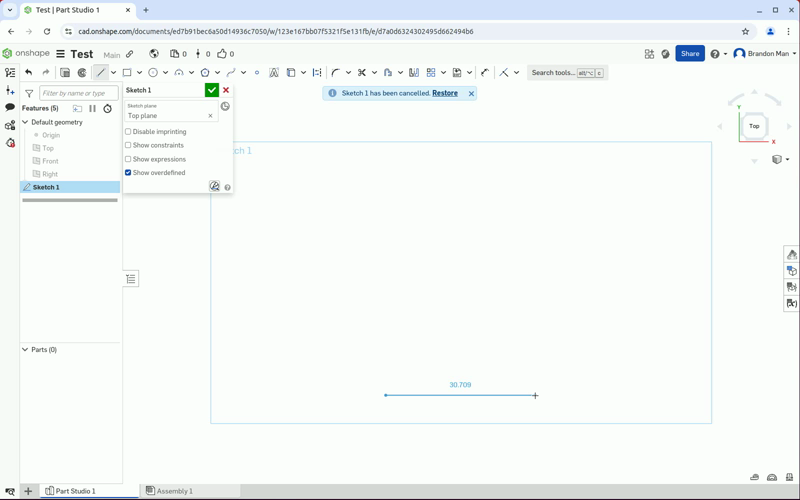
key_down(shift)
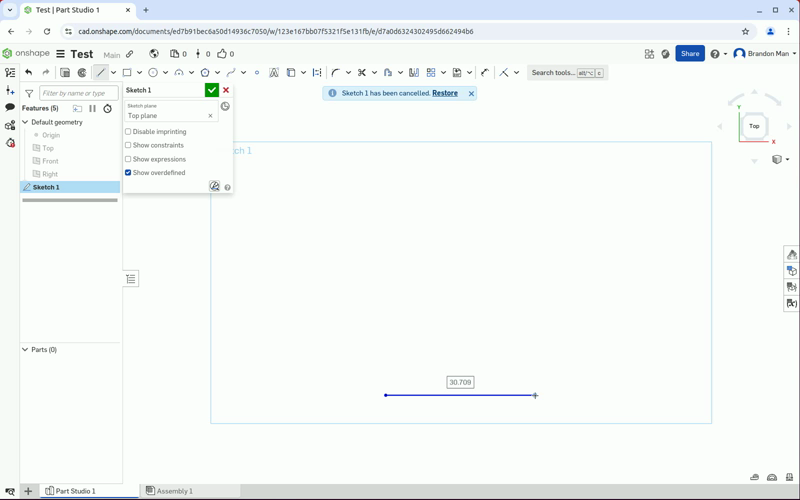
mouse_move(535, 283)
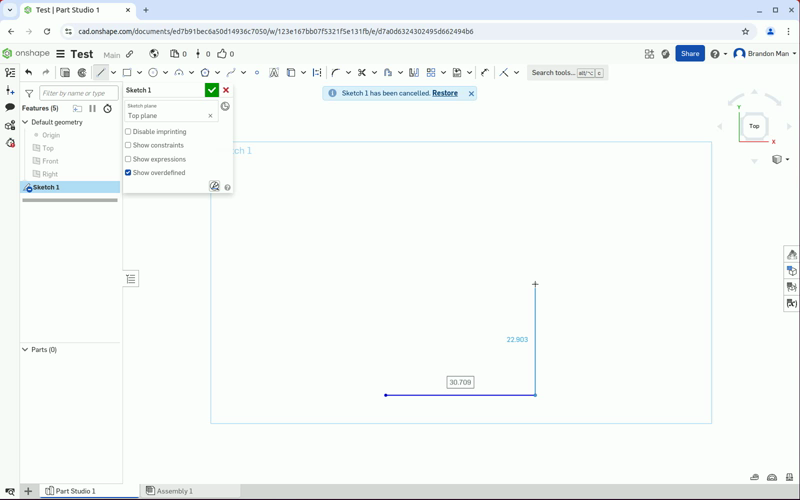
click(535, 283)
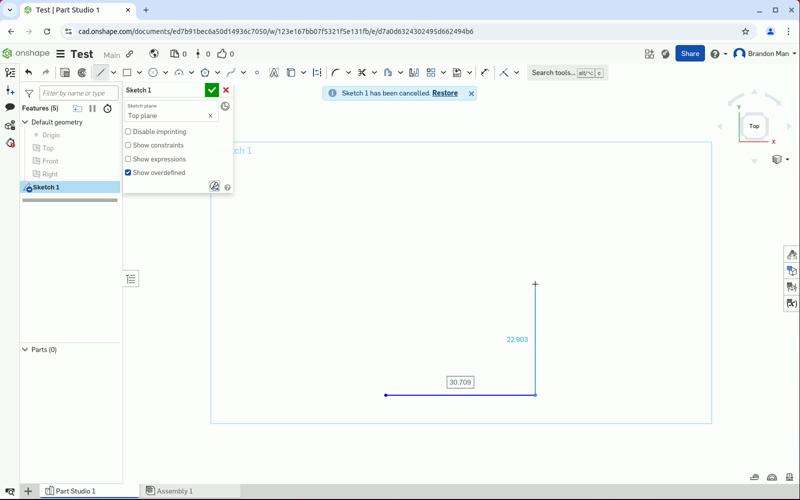
key_up(shift)
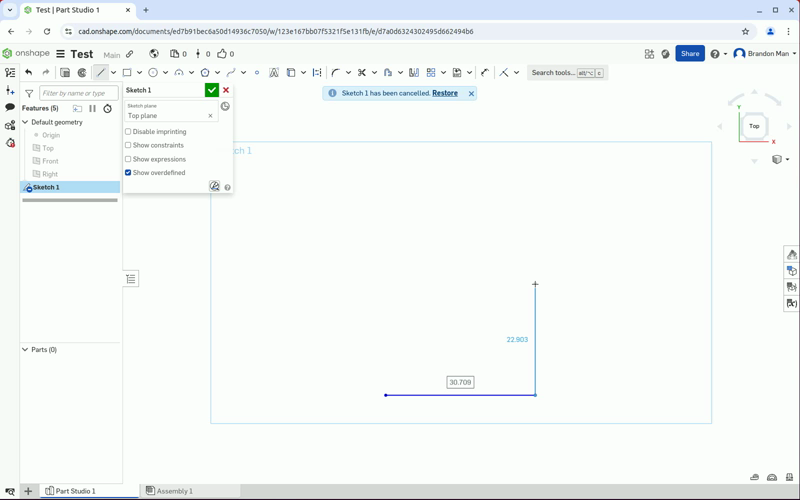
key(esc)
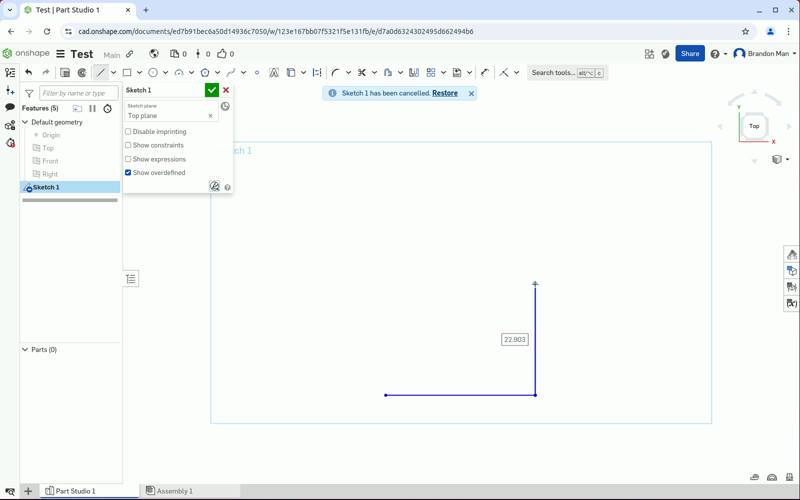
key(a)
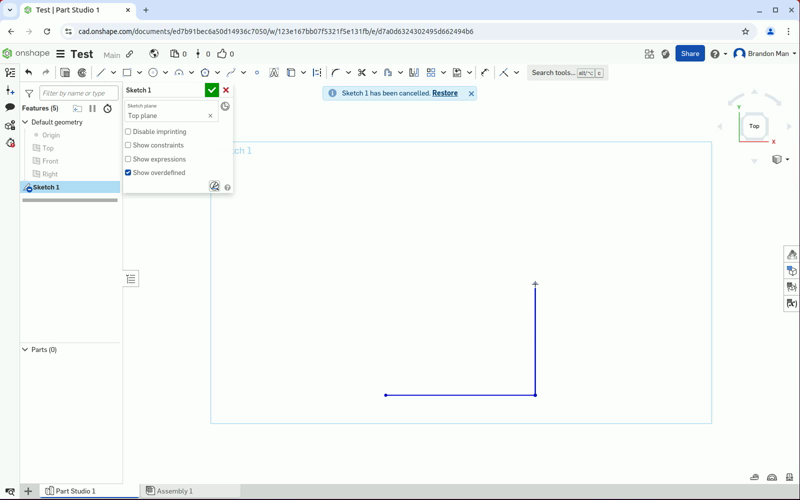
mouse_move(535, 283)
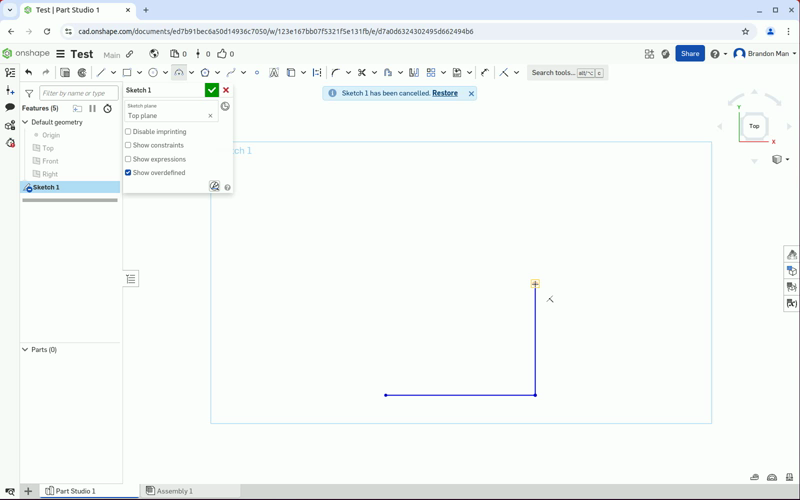
click(535, 283)
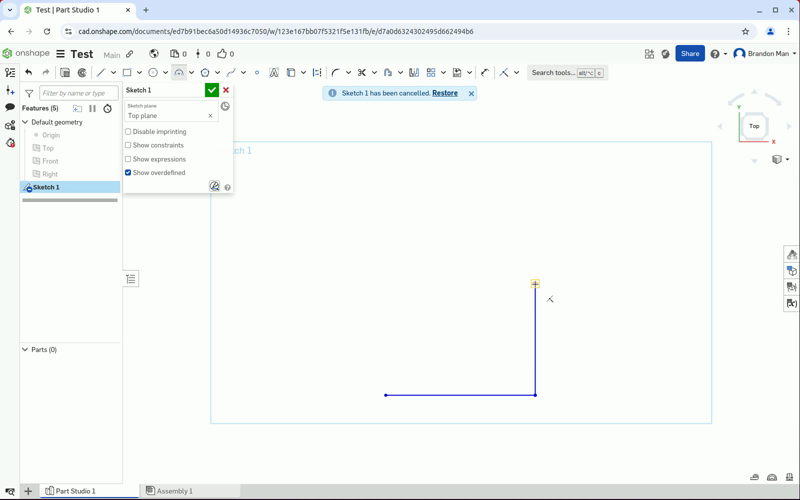
key_down(shift)
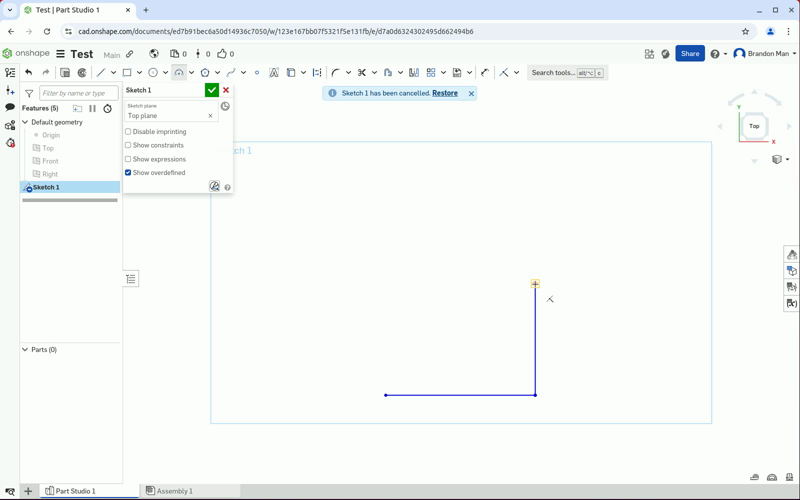
mouse_move(385, 283)
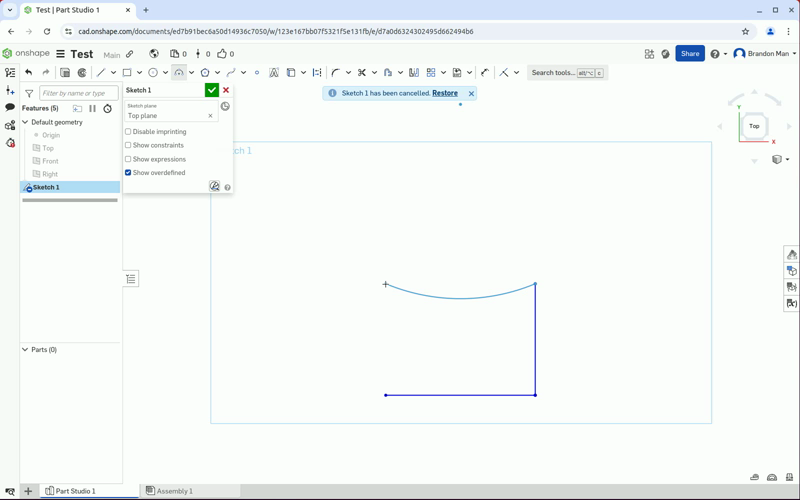
click(385, 283)
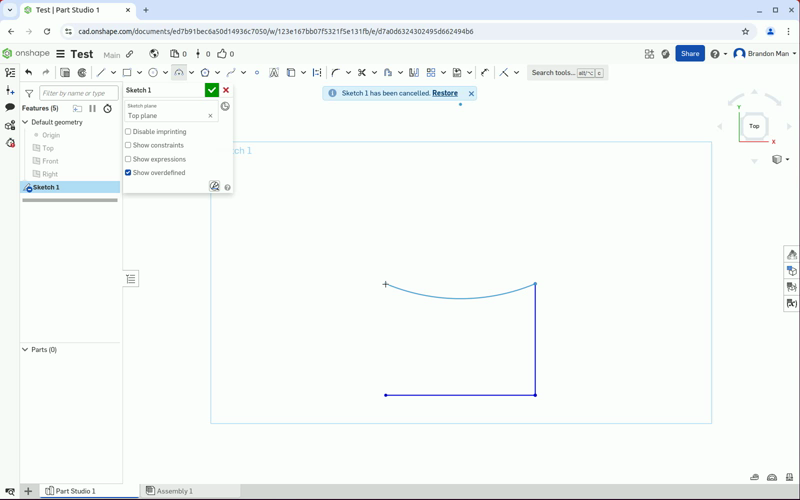
mouse_move(460, 208)
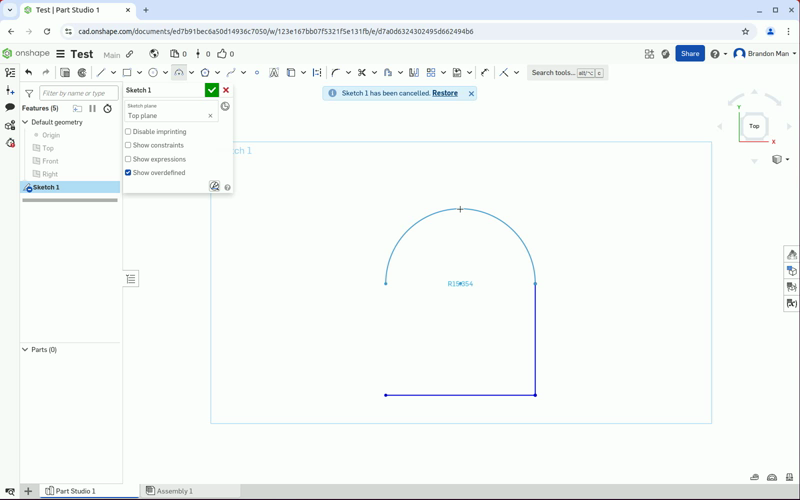
click(460, 208)
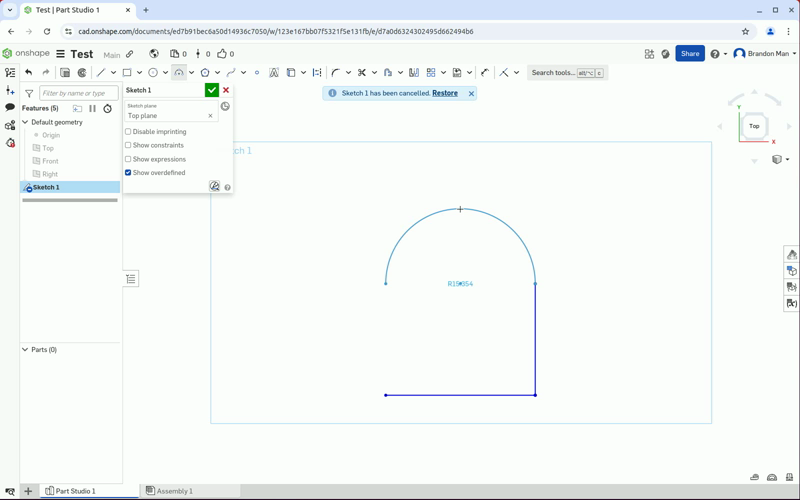
key_up(shift)
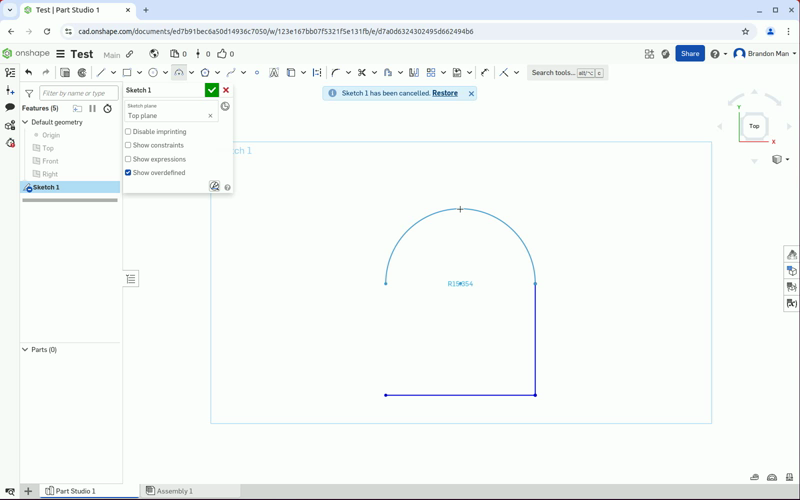
key(esc)
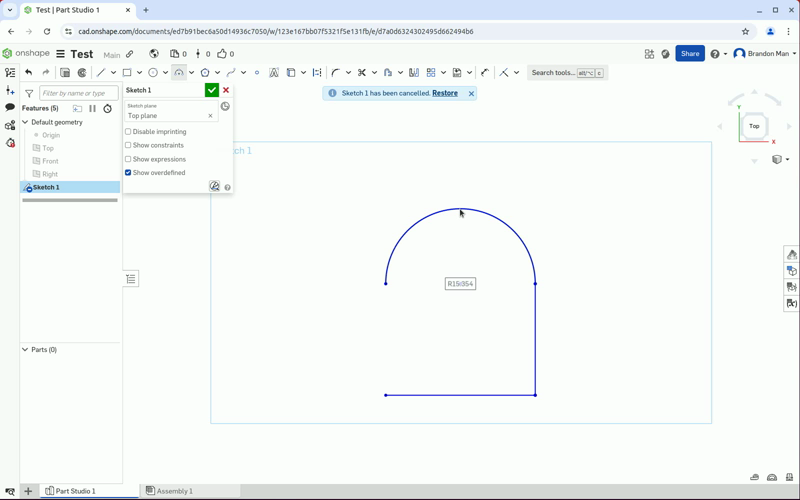
key(l)
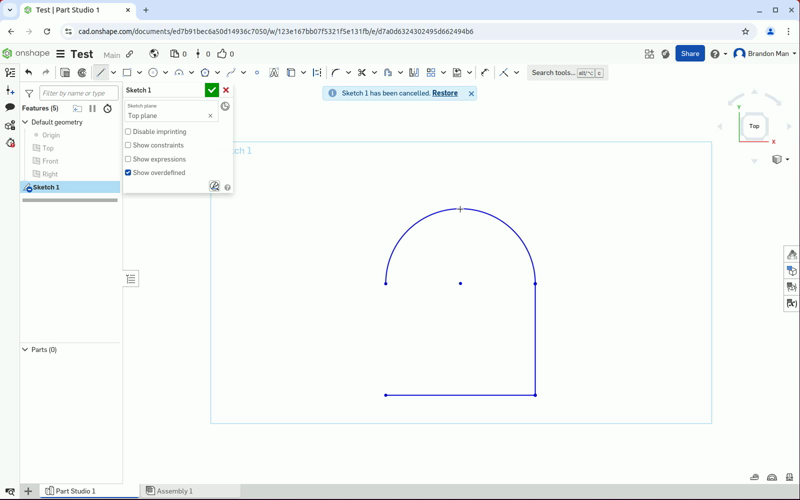
mouse_move(385, 283)
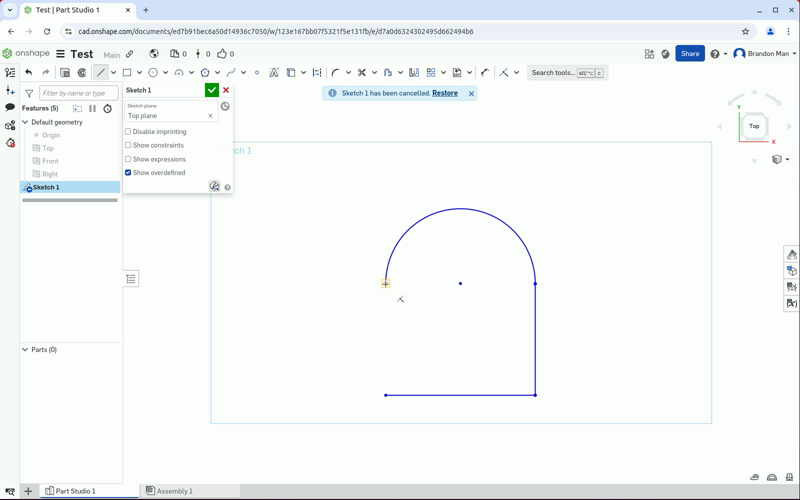
click(385, 283)
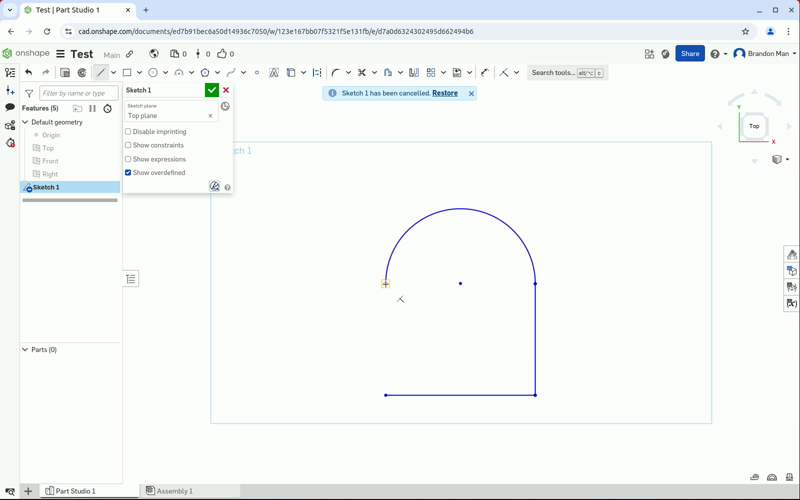
key_down(shift)
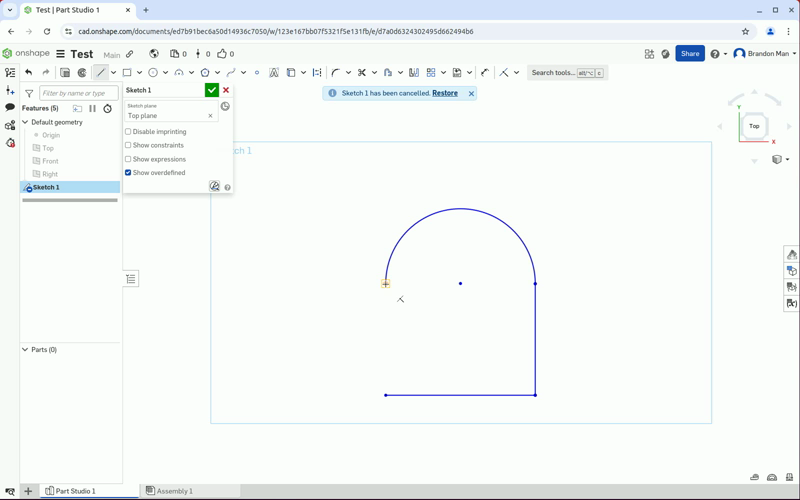
mouse_move(385, 395)
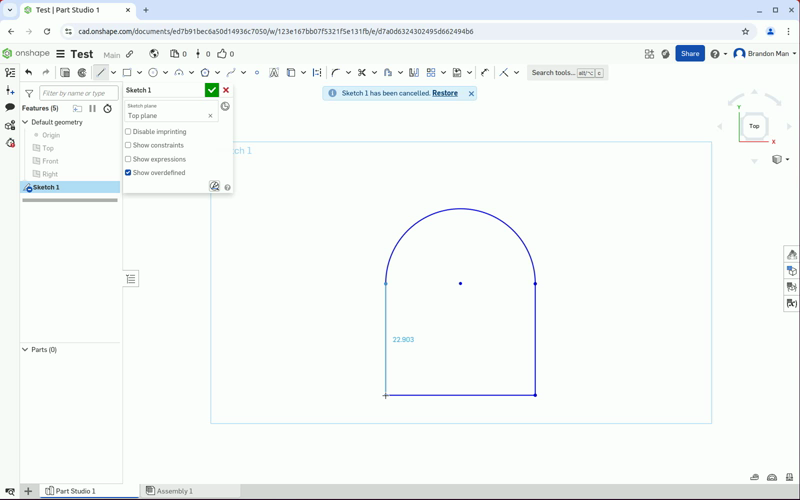
key_up(shift)
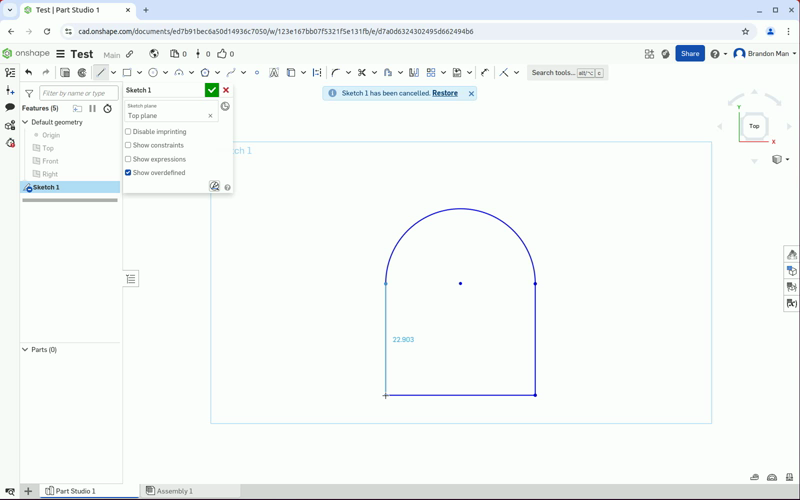
click(385, 395)
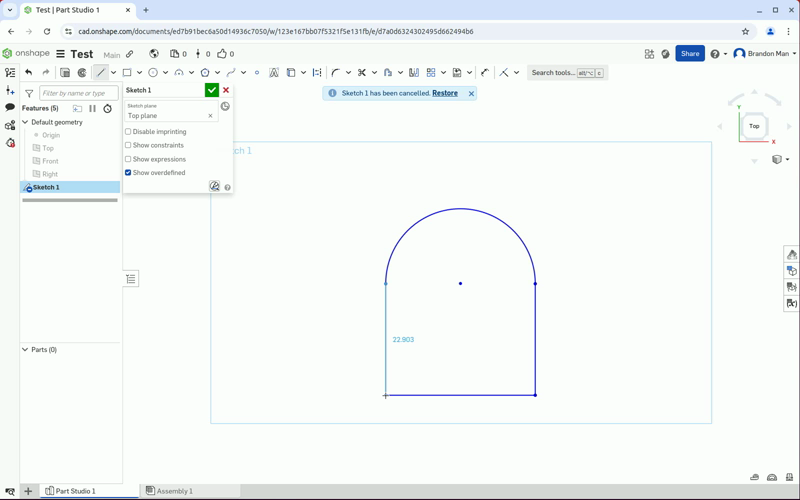
key(esc)
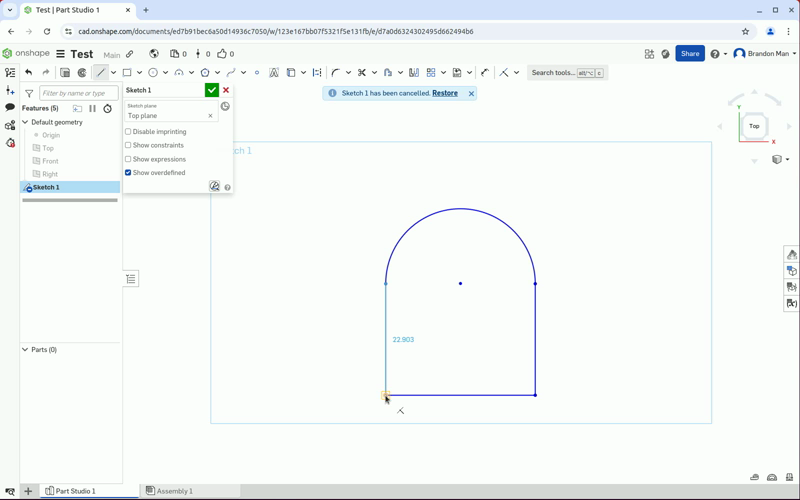
key(c)
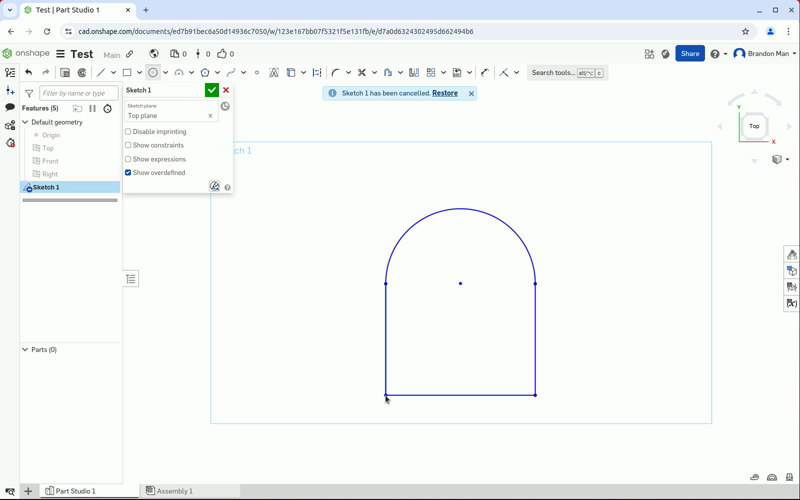
key_down(shift)
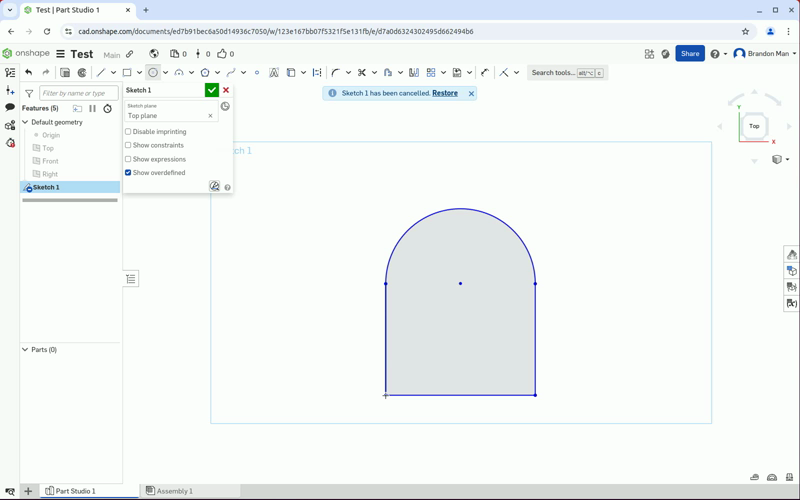
mouse_move(460, 283)
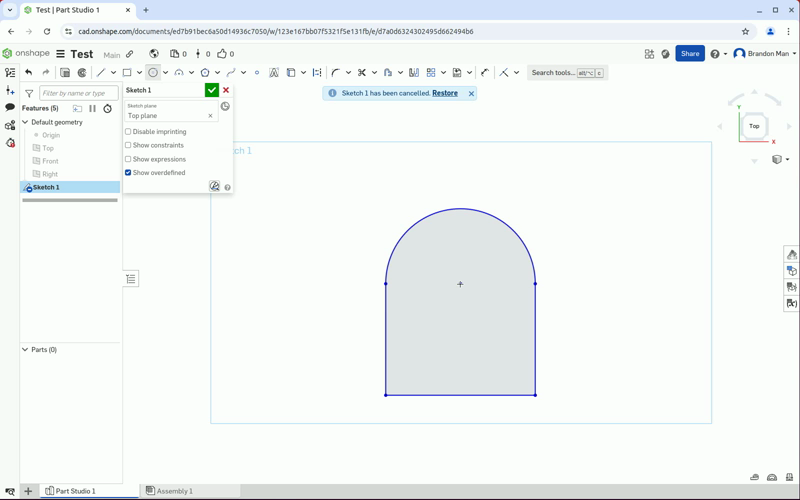
click(460, 283)
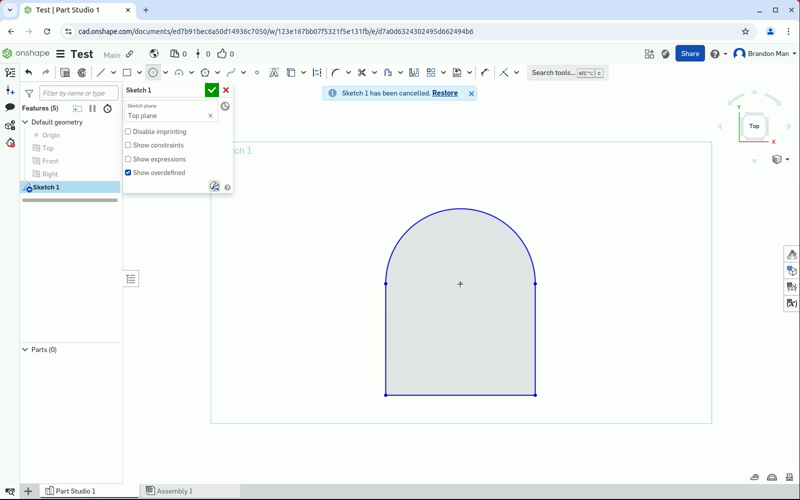
key_up(shift)
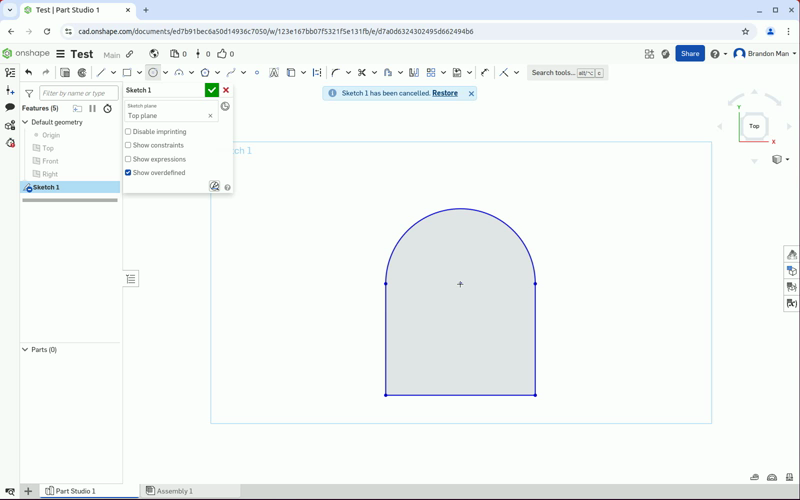
mouse_move(497, 283)
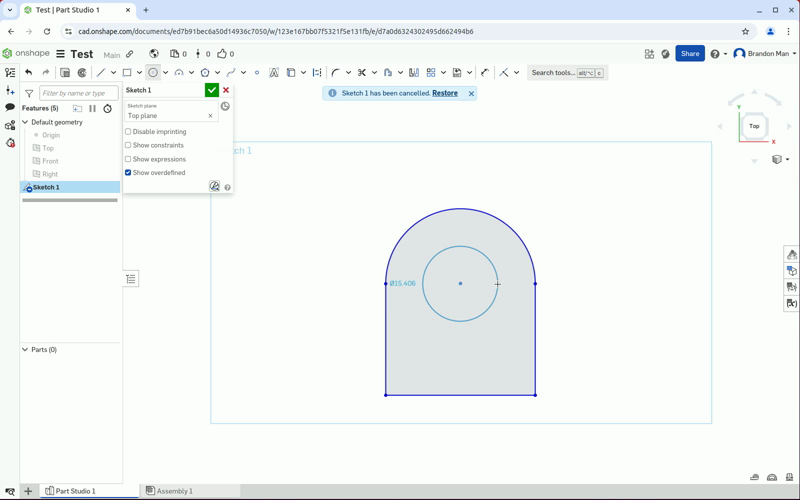
click(497, 283)
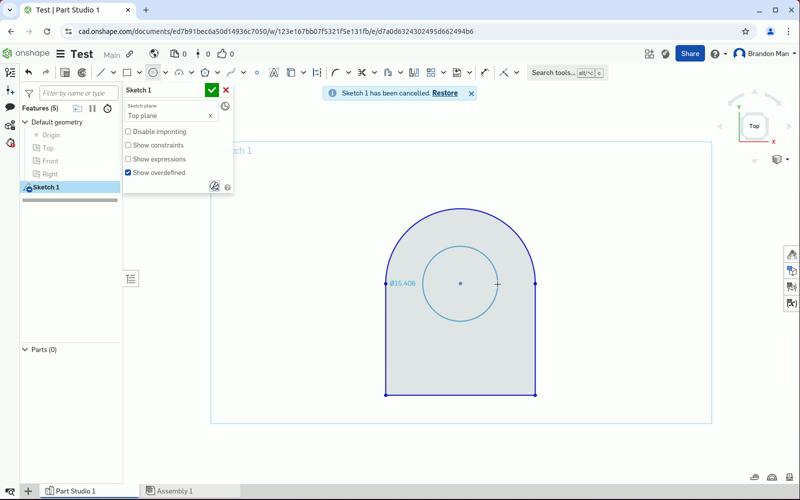
key(esc)
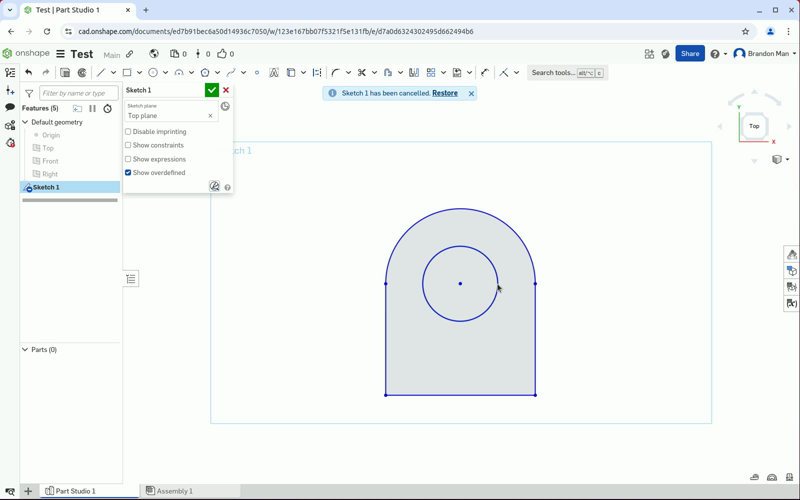
mouse_move(405, 327)
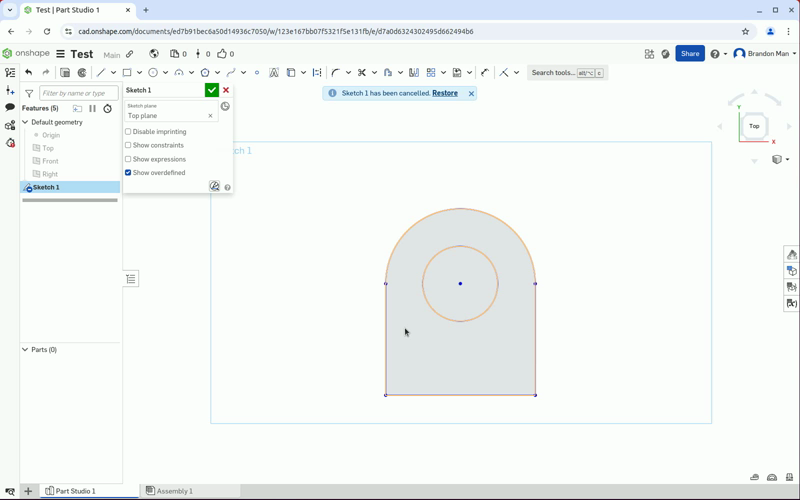
click(405, 327)
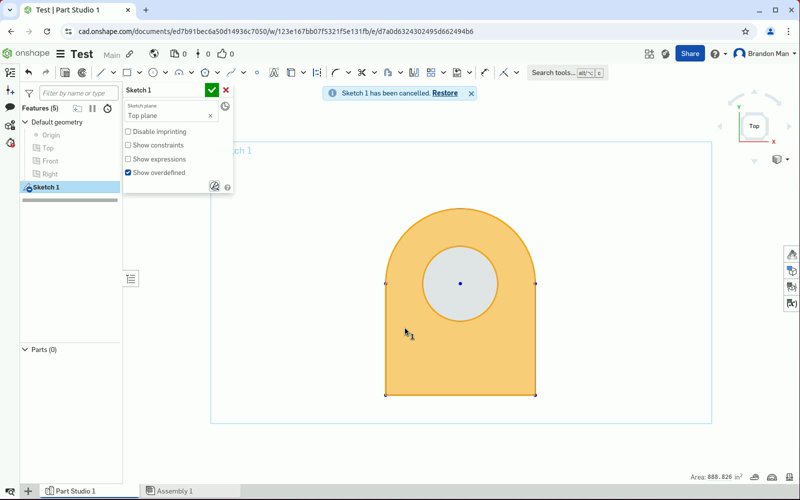
mouse_move(73, 352)
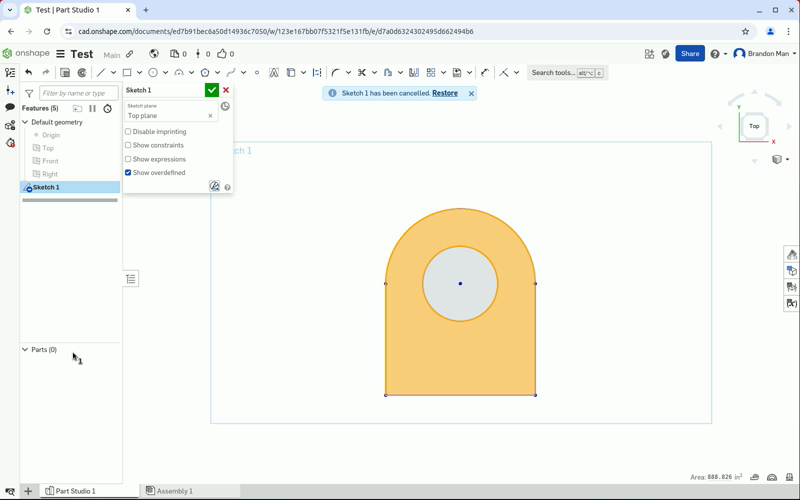
key(shift+y)
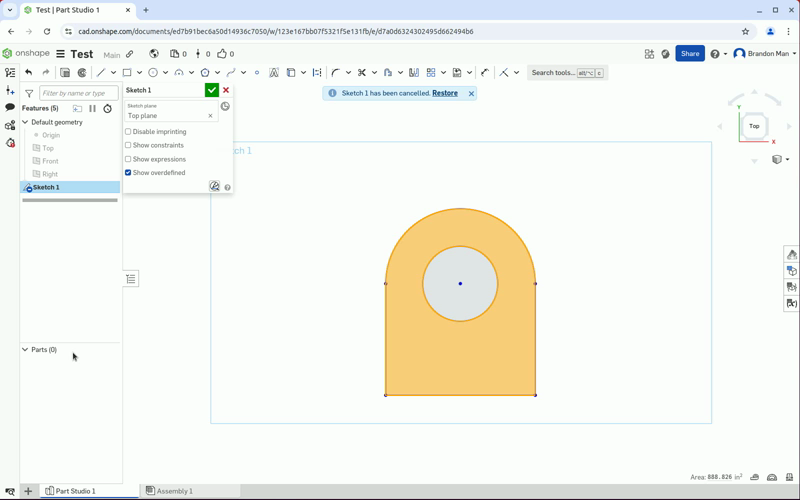
key(shift+e)
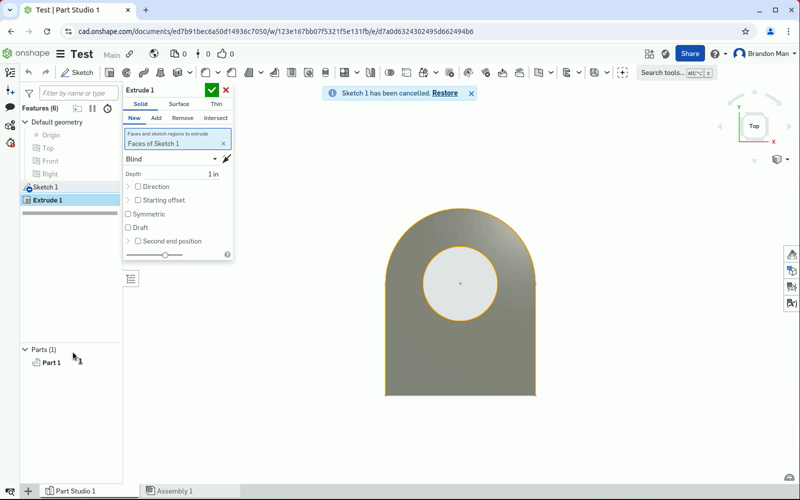
mouse_move(143, 106)
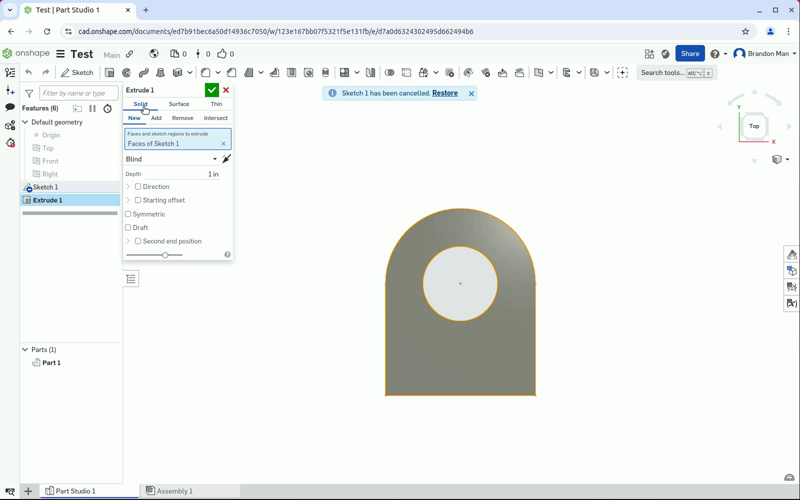
click(143, 106)
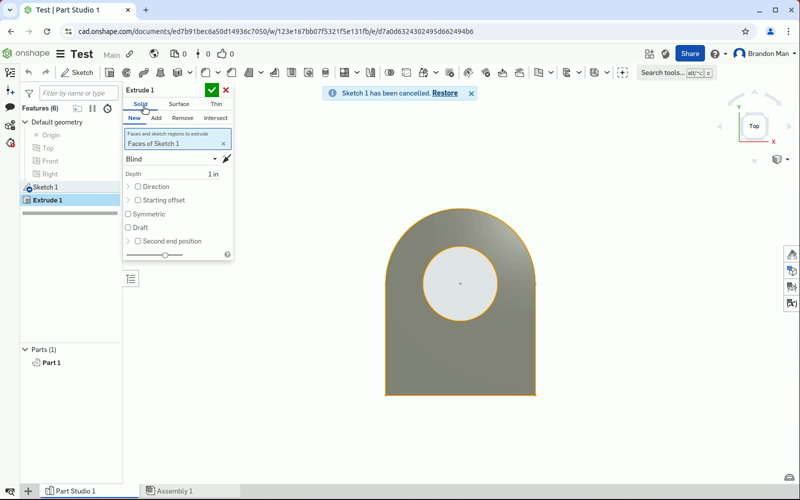
mouse_move(137, 120)
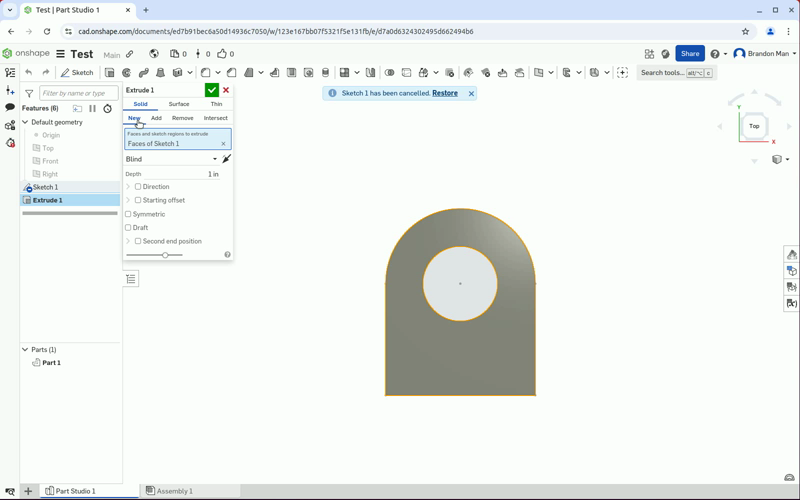
click(137, 120)
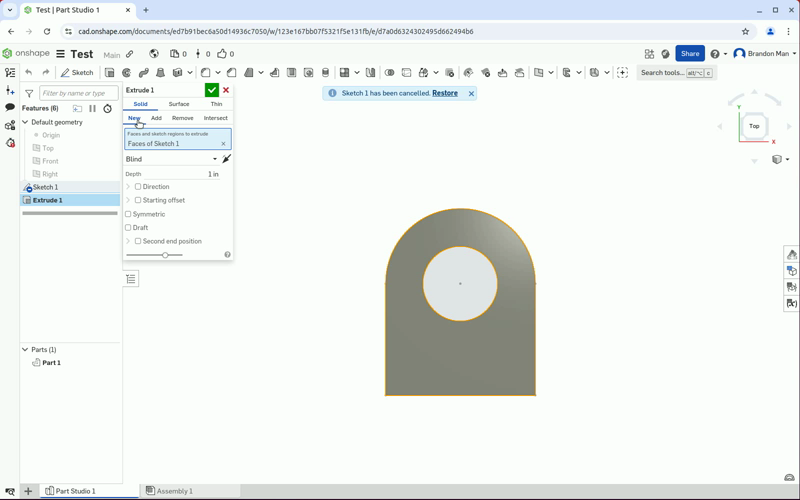
key(tab, 4)
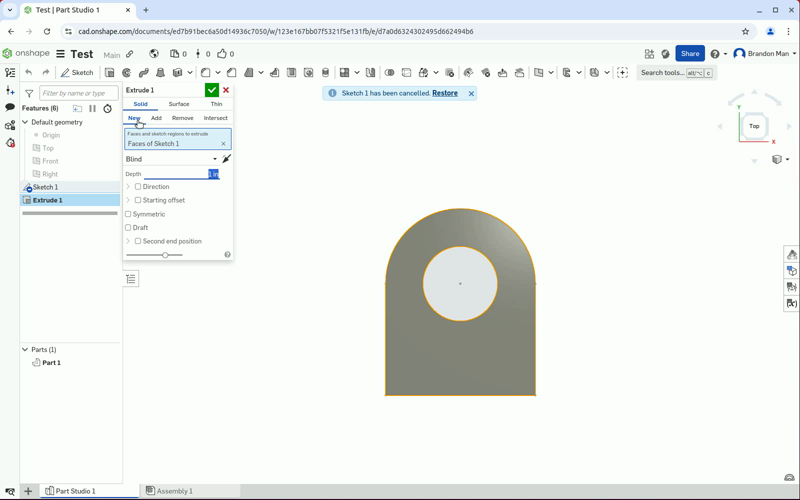
text(7.703)
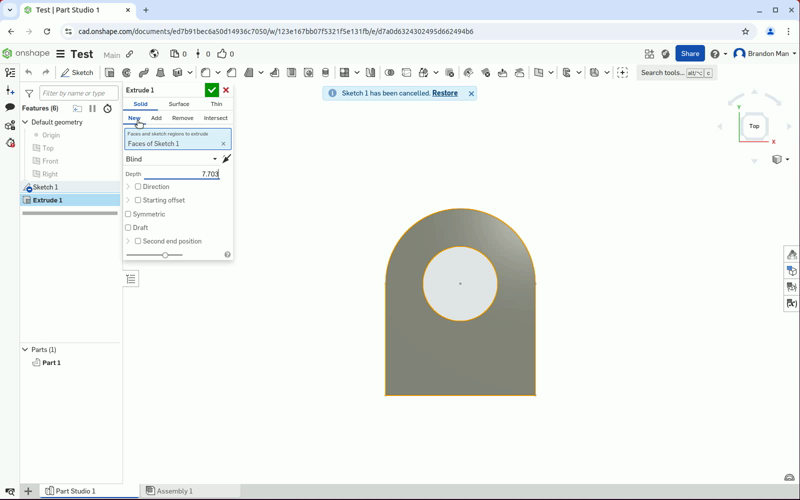
key(enter)
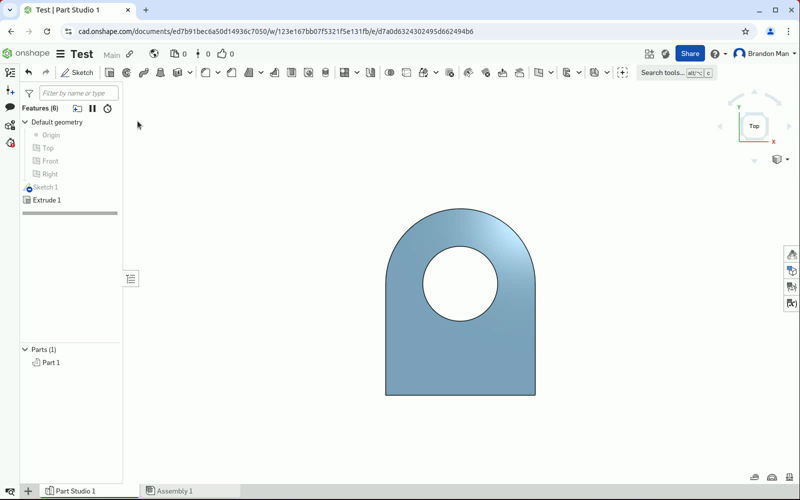
key(shift+h)
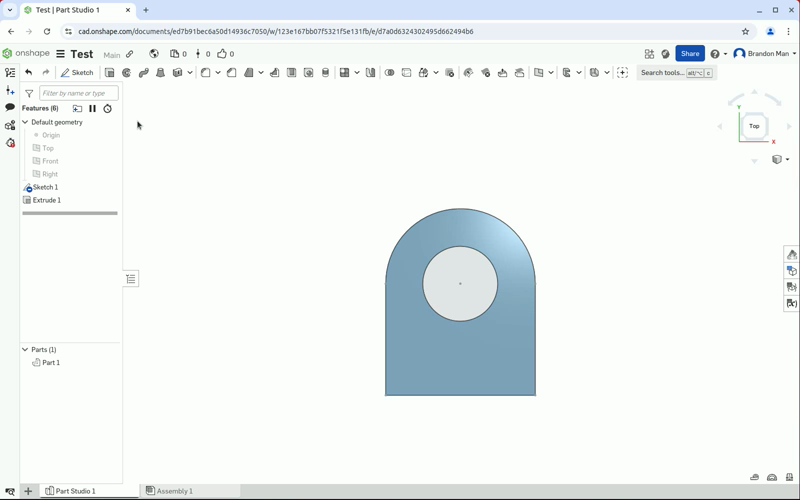
key(shift+h)
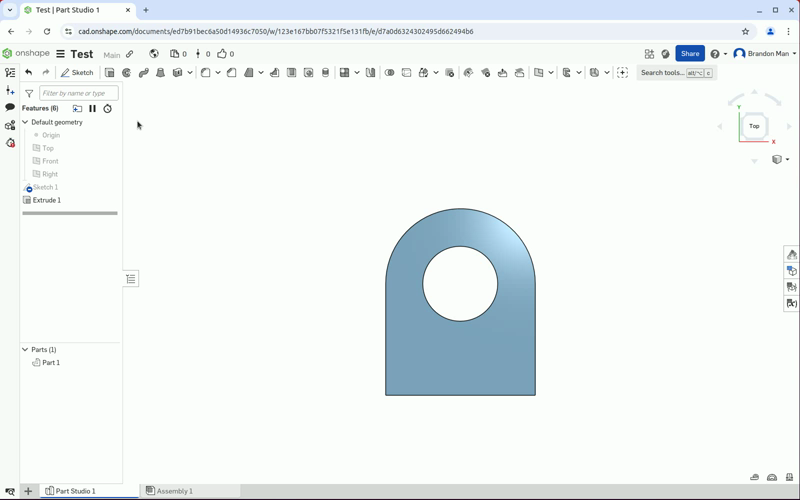
mouse_move(73, 189)
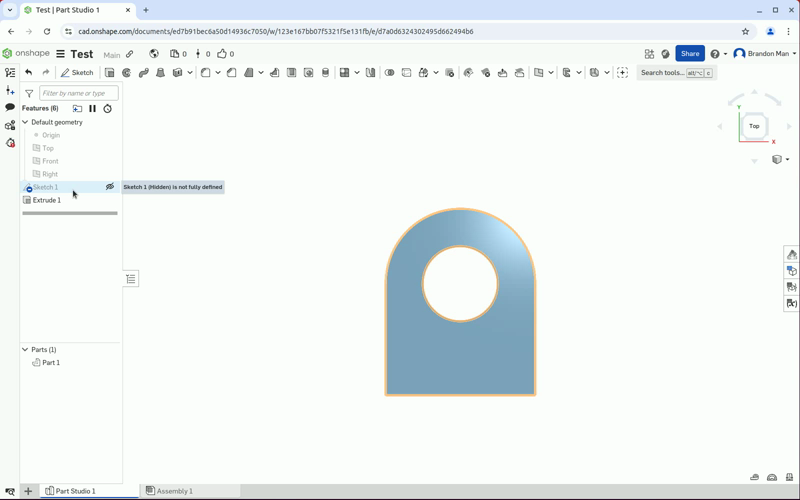
click(73, 189)
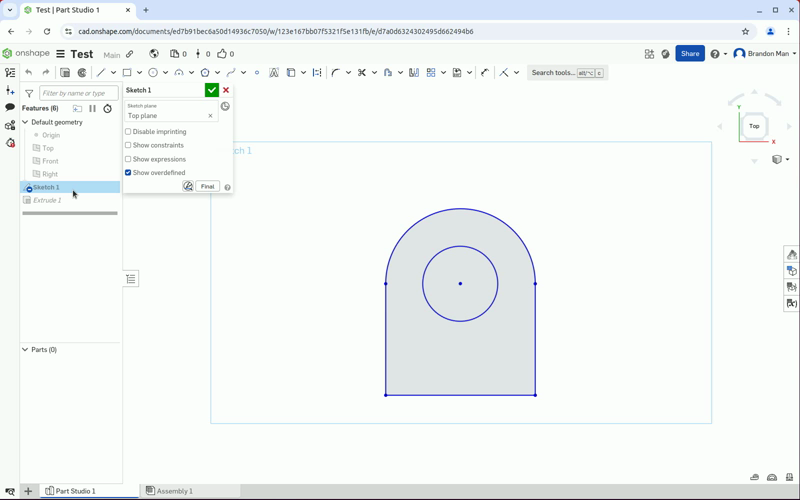
mouse_move(229, 92)
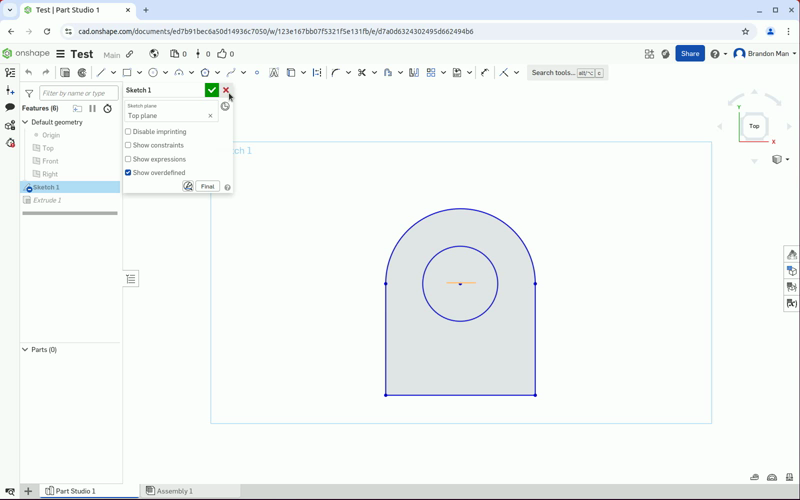
click(229, 92)
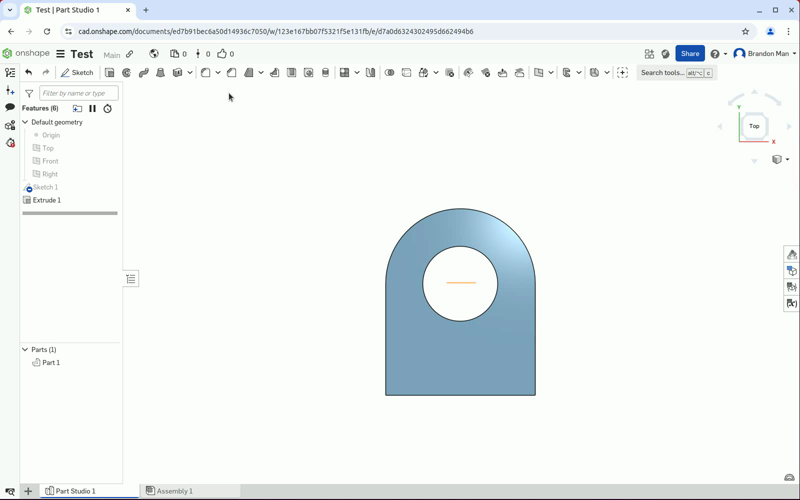
mouse_move(73, 352)
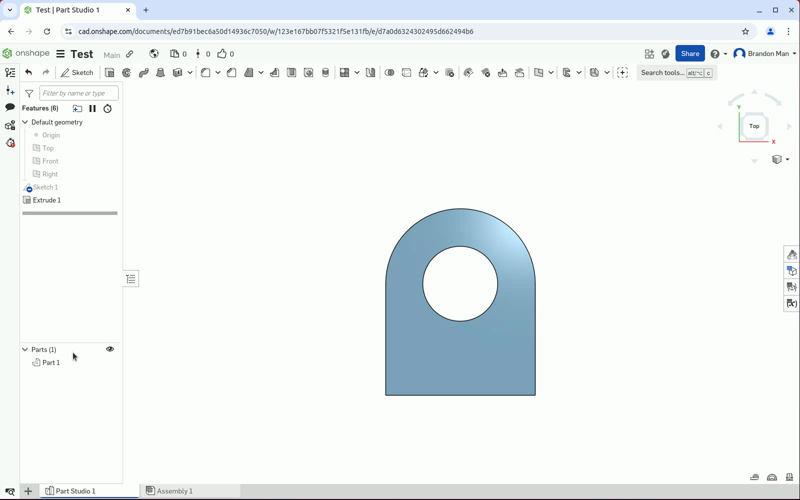
key(y)
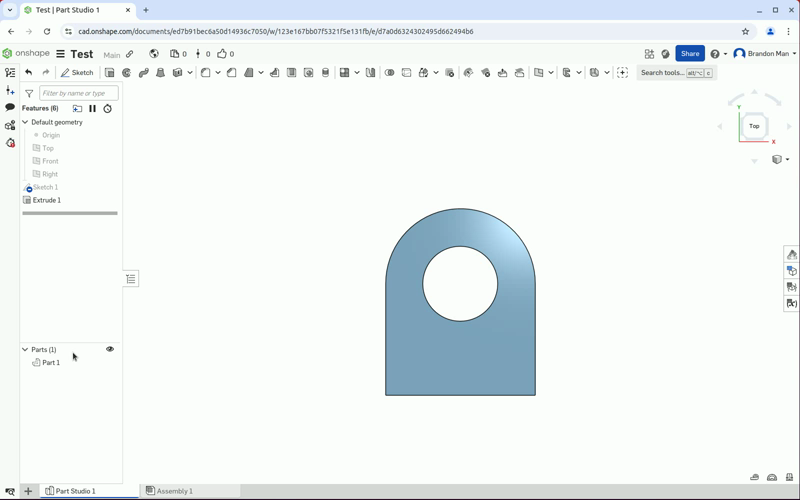
key(shift+p)
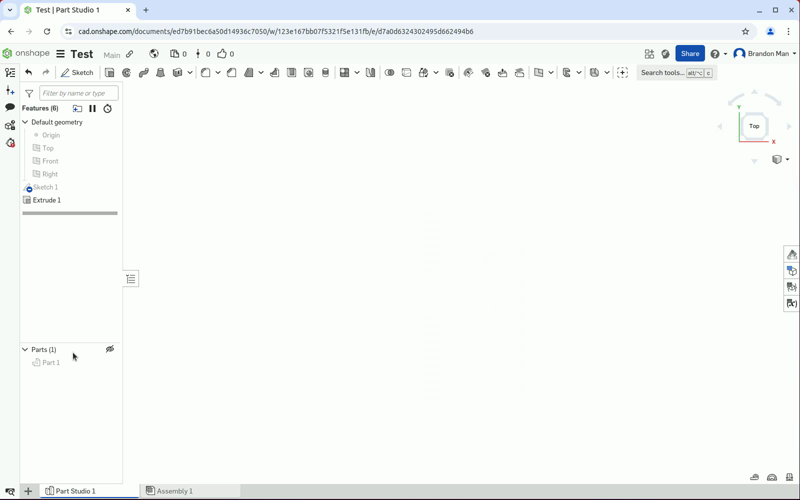
key(space)
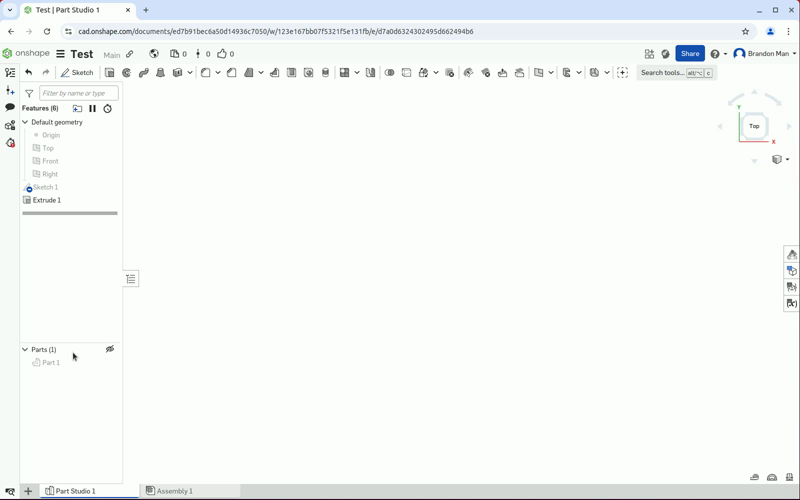
key_down(shift)
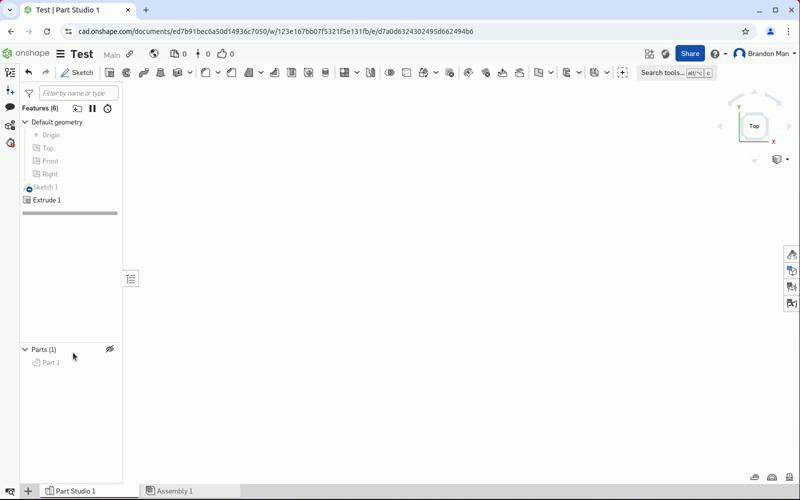
key(up)
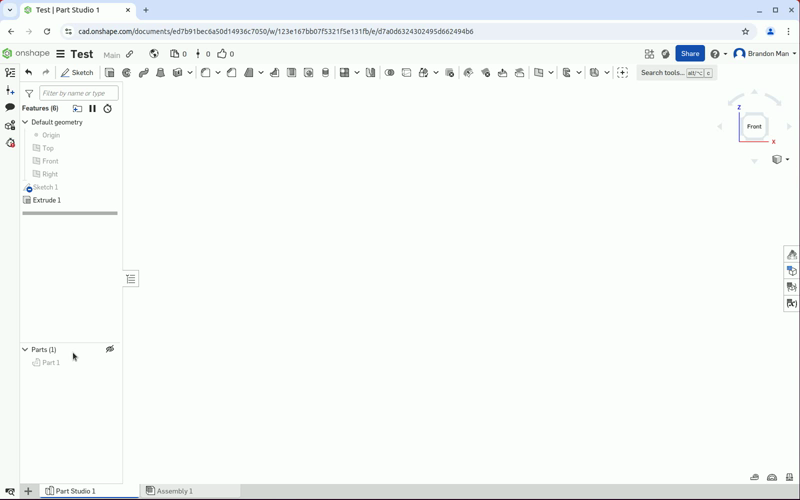
key_up(shift)
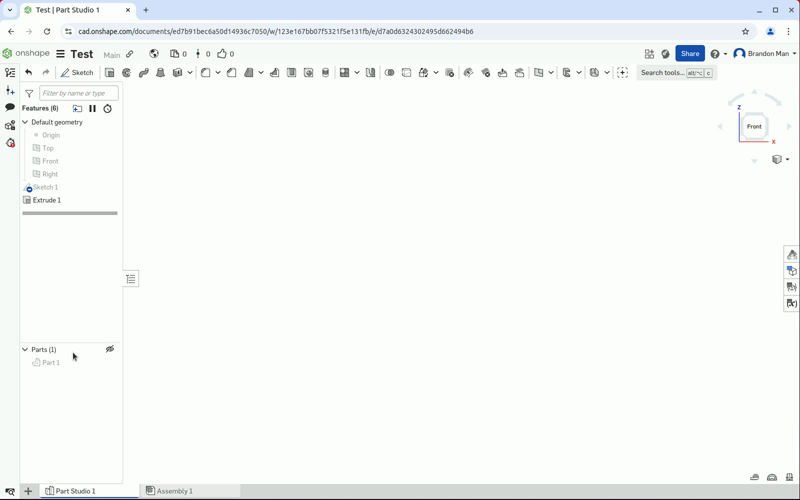
mouse_move(73, 352)
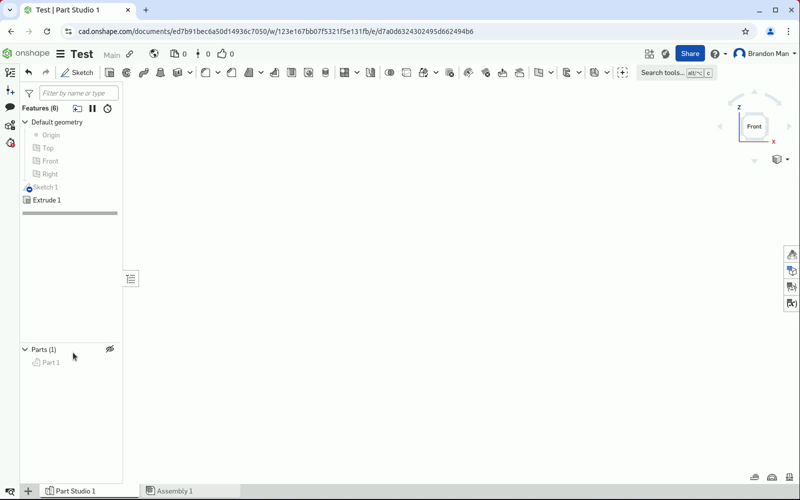
key(shift+y)
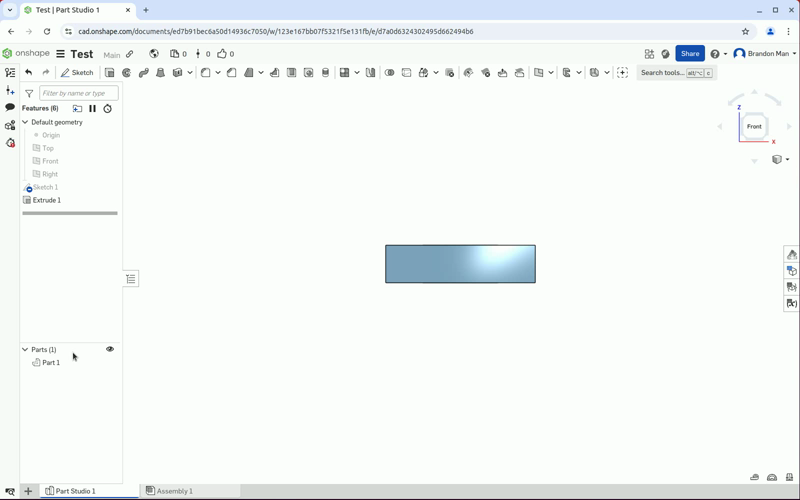
mouse_move(541, 75)
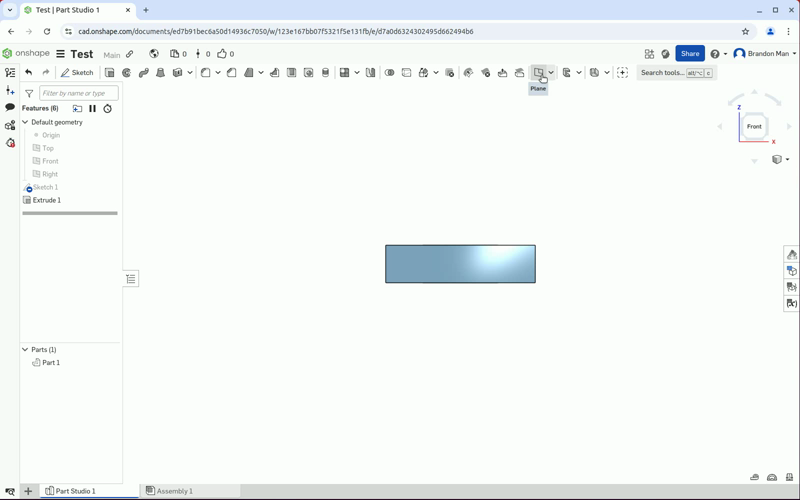
click(541, 75)
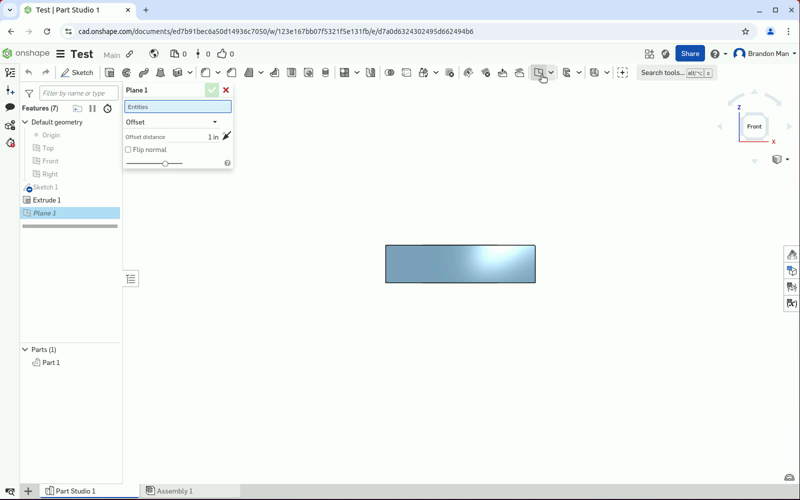
mouse_move(73, 163)
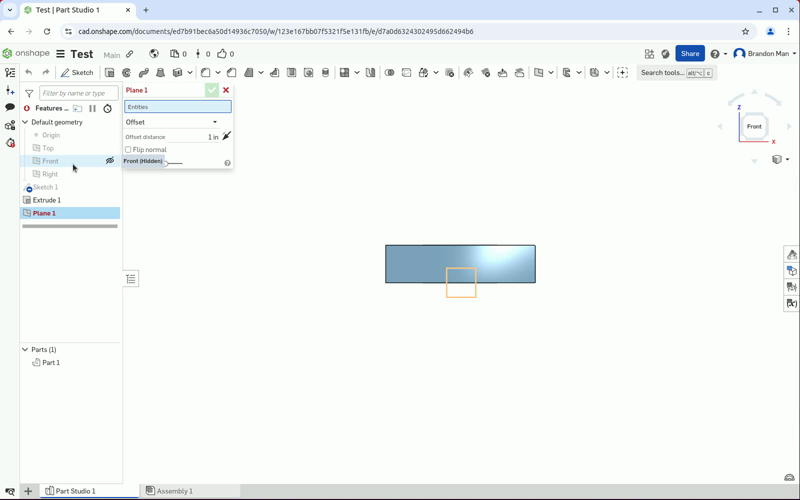
click(73, 163)
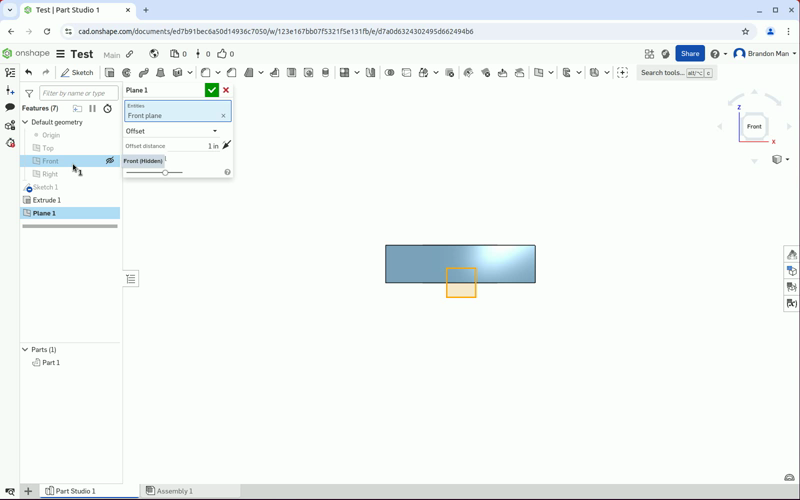
key(tab, 2)
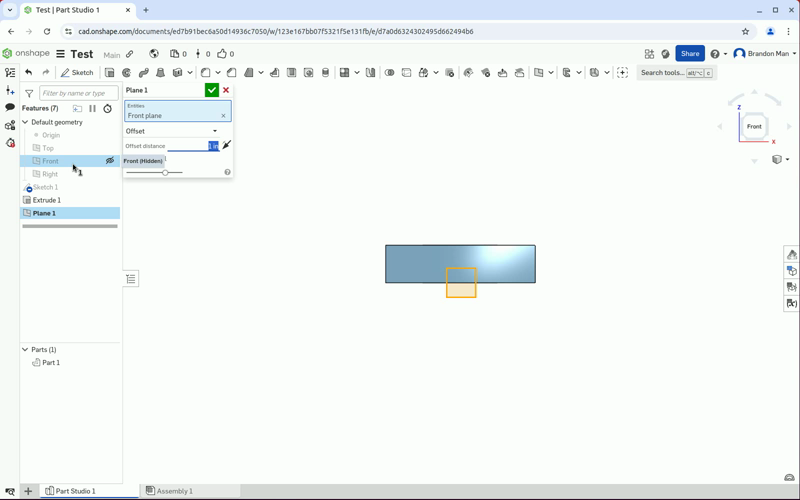
text(23.108)
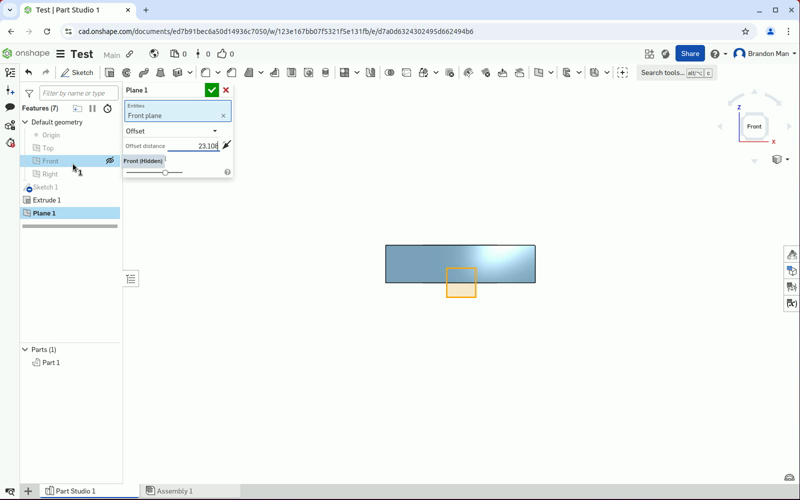
key(enter, 2)
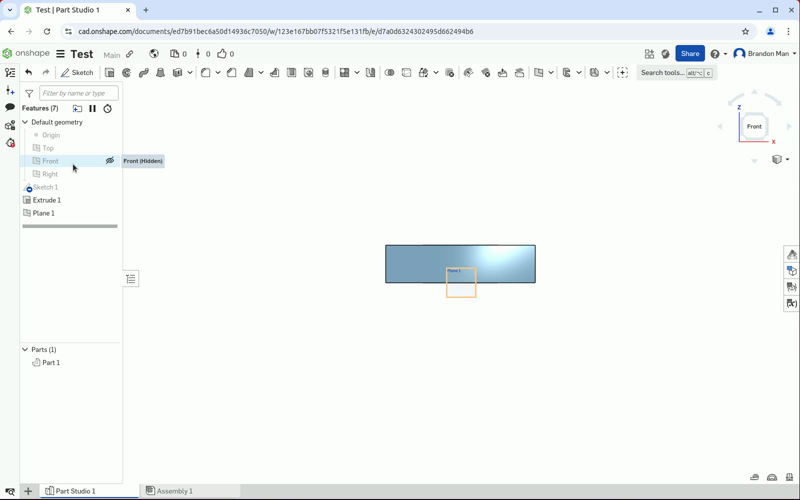
key(shift+s)
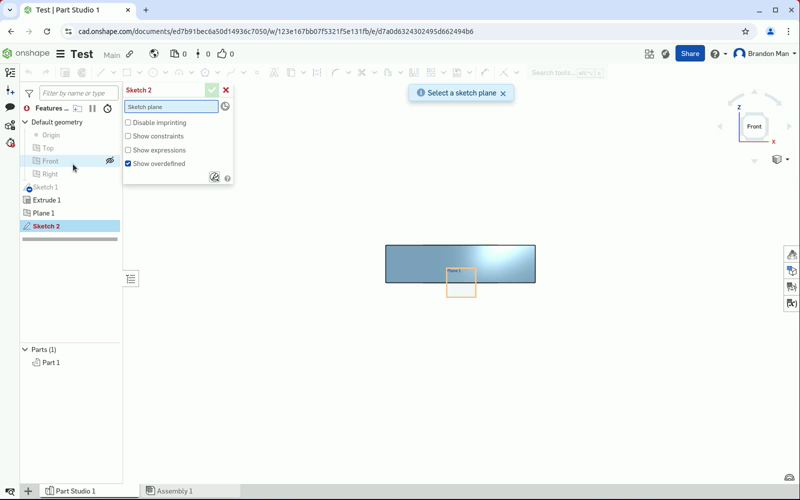
mouse_move(73, 215)
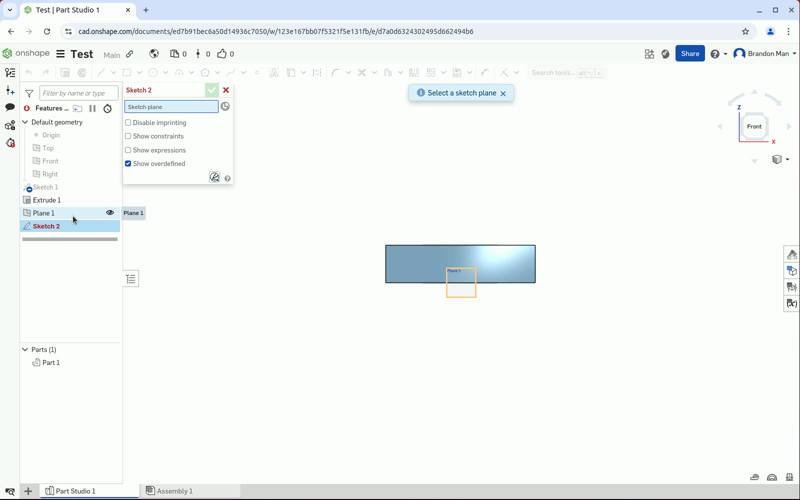
click(73, 215)
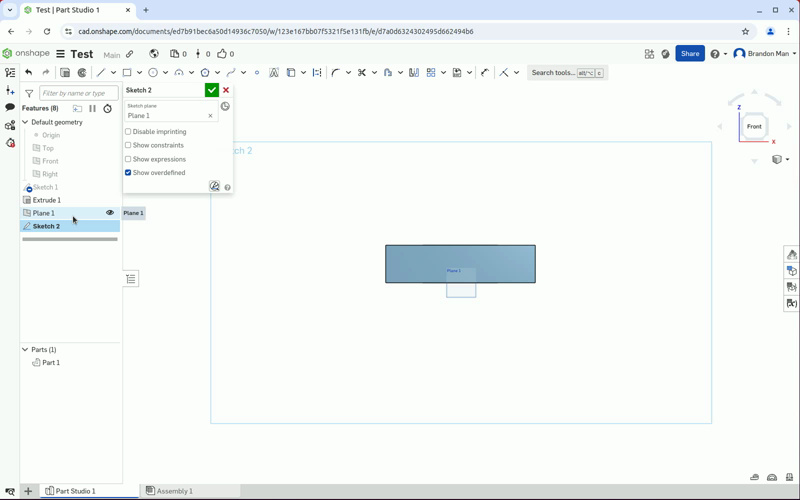
mouse_move(73, 352)
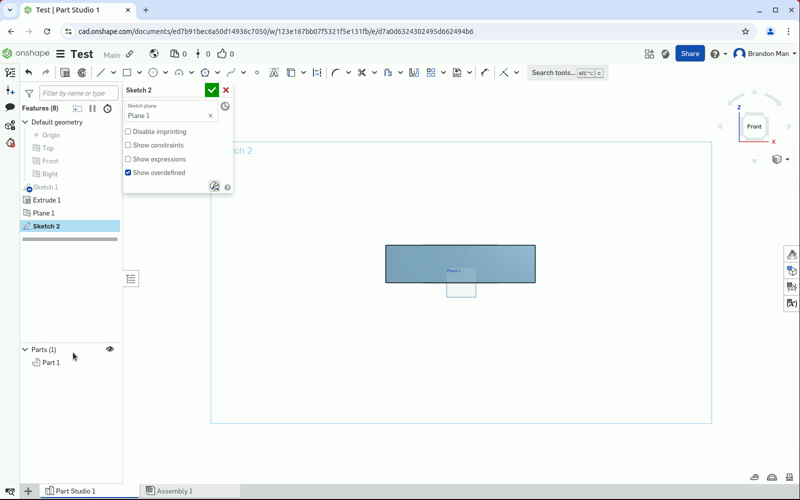
key(y)
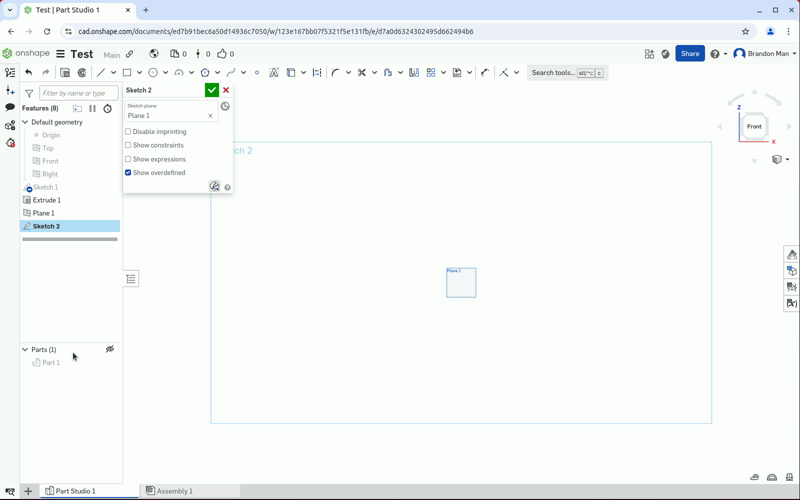
key(l)
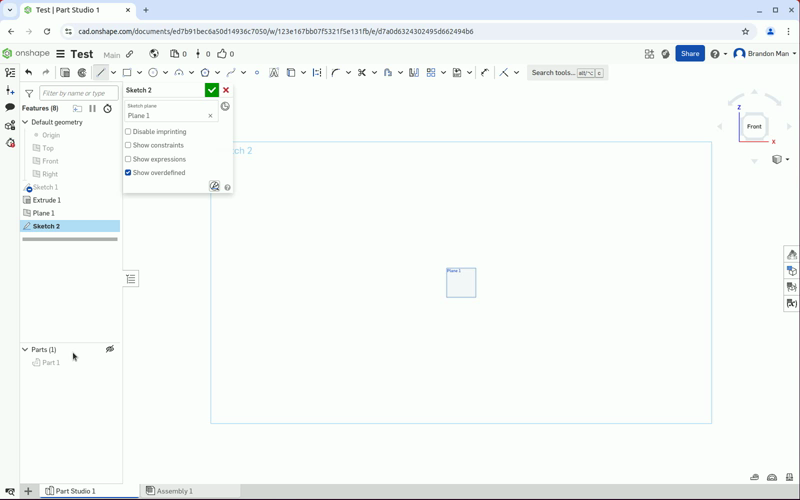
key_down(shift)
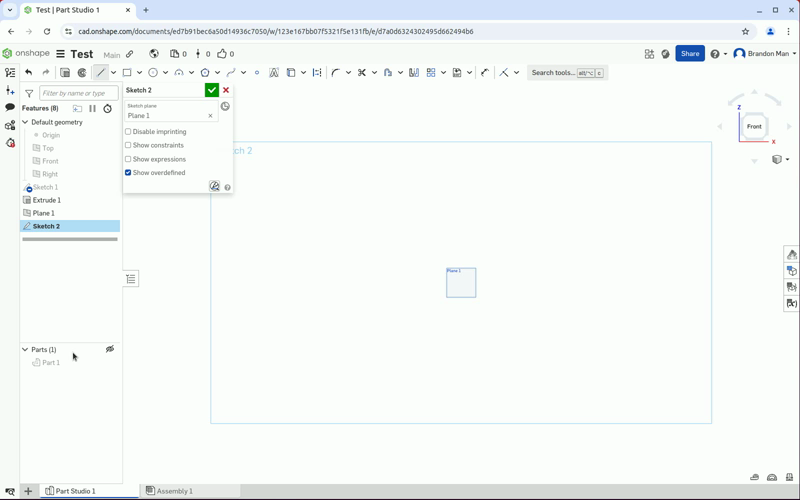
mouse_move(385, 245)
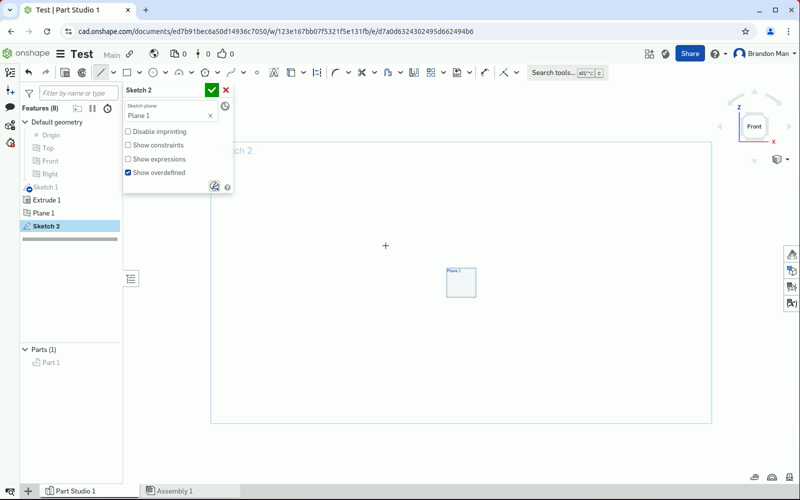
click(385, 245)
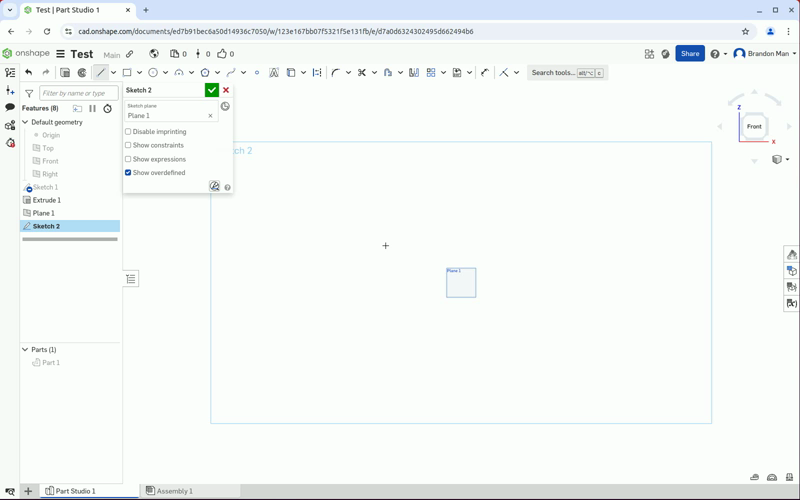
key_up(shift)
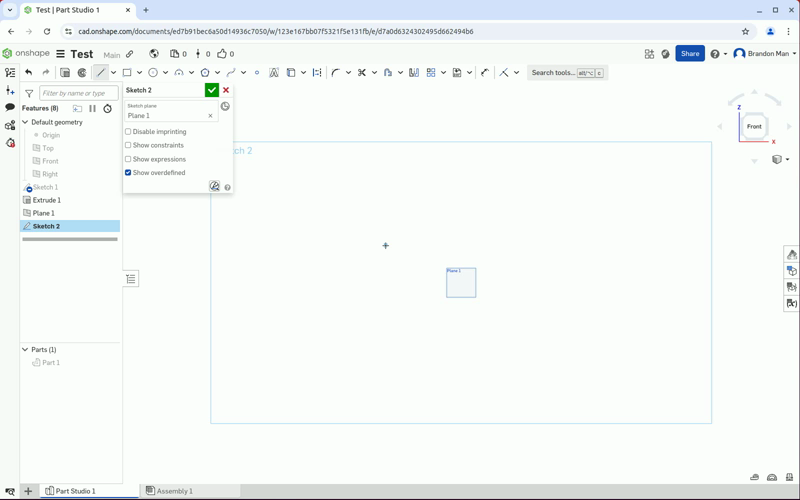
key_down(shift)
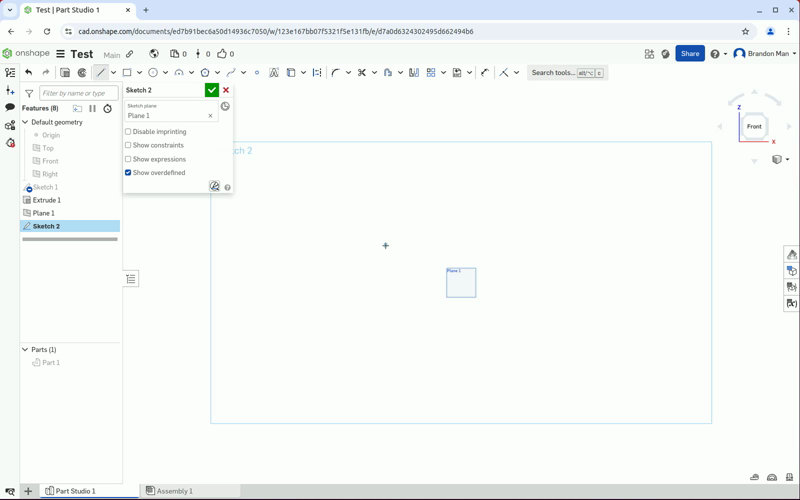
mouse_move(535, 245)
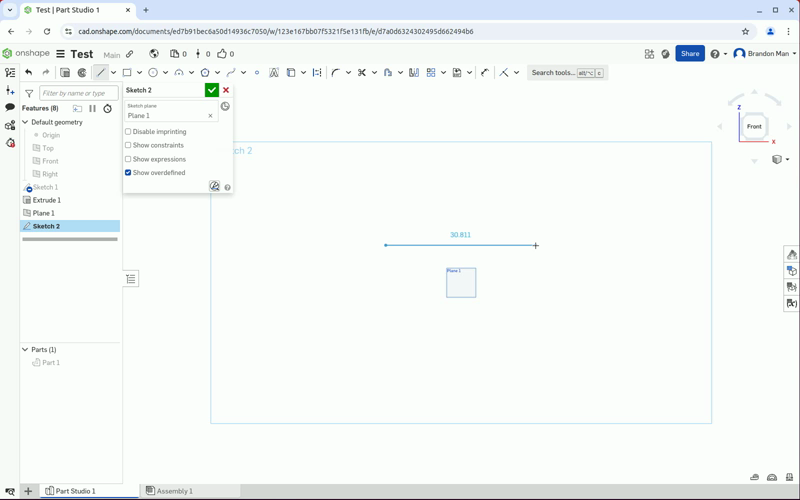
click(535, 245)
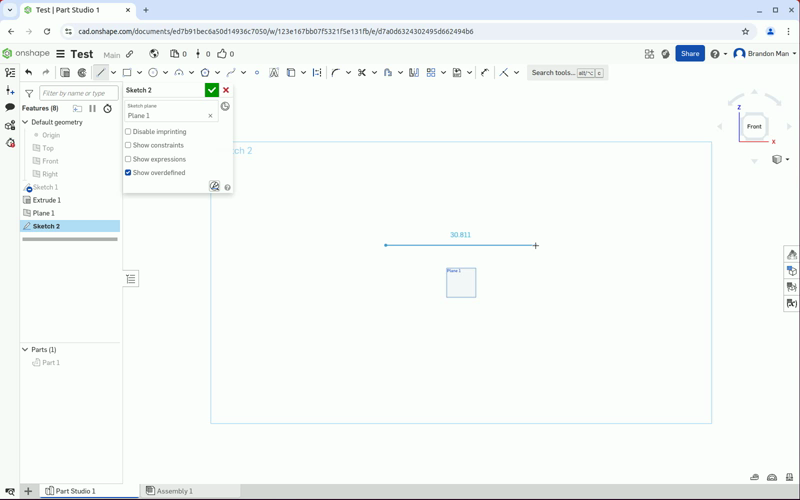
key_up(shift)
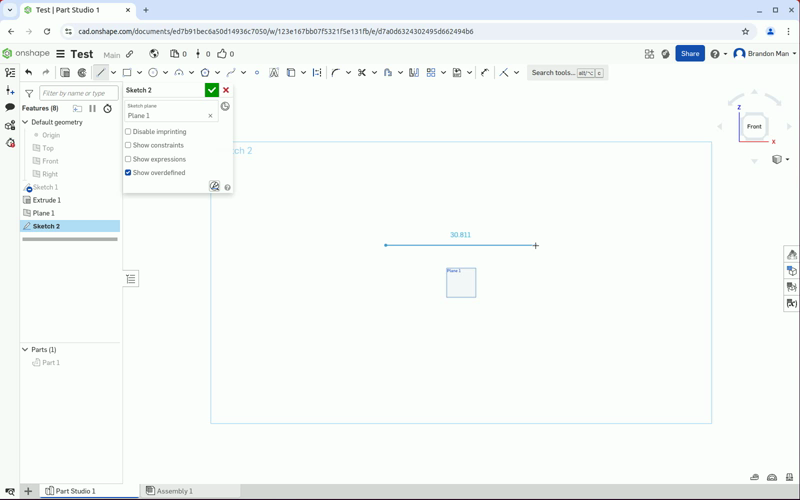
key_down(shift)
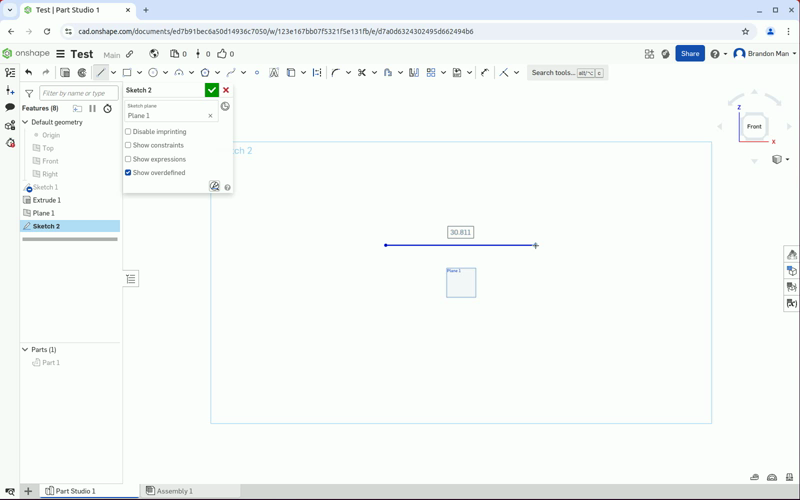
mouse_move(565, 245)
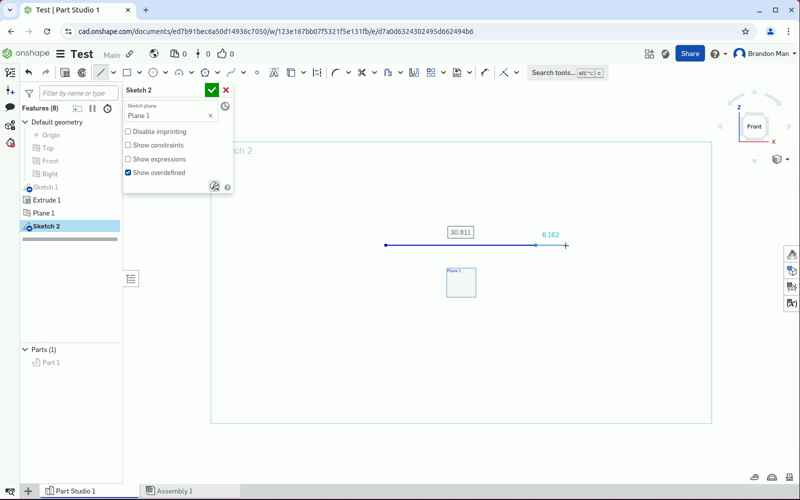
mouse_move(535, 207)
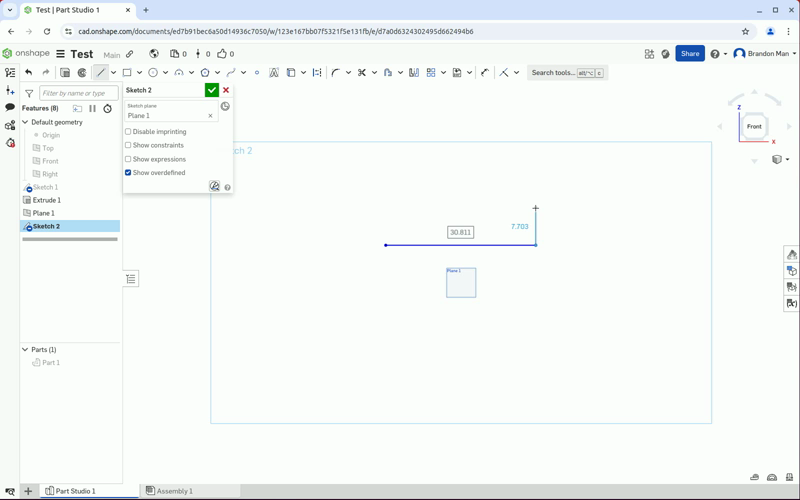
click(535, 207)
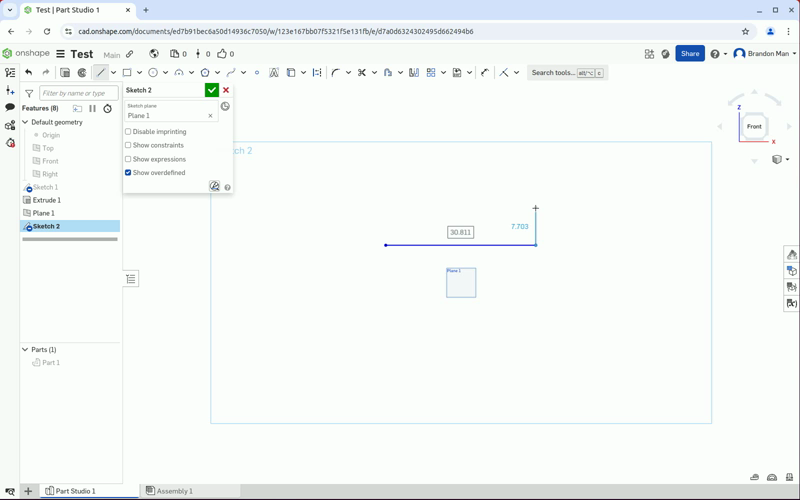
key_up(shift)
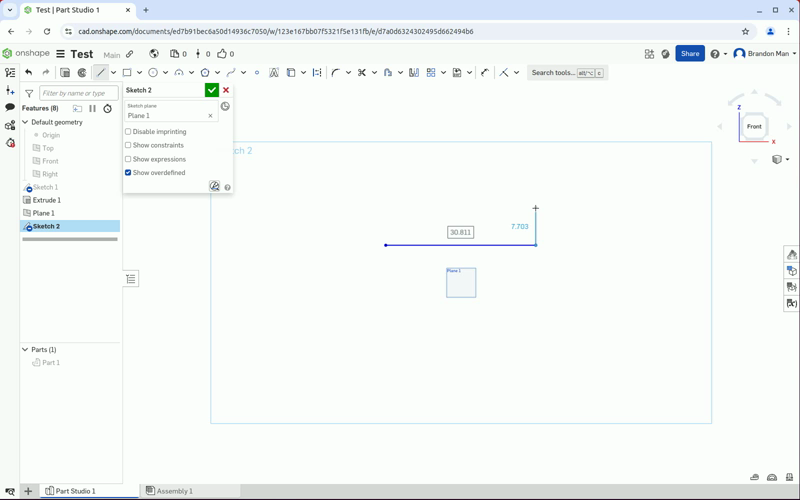
key_down(shift)
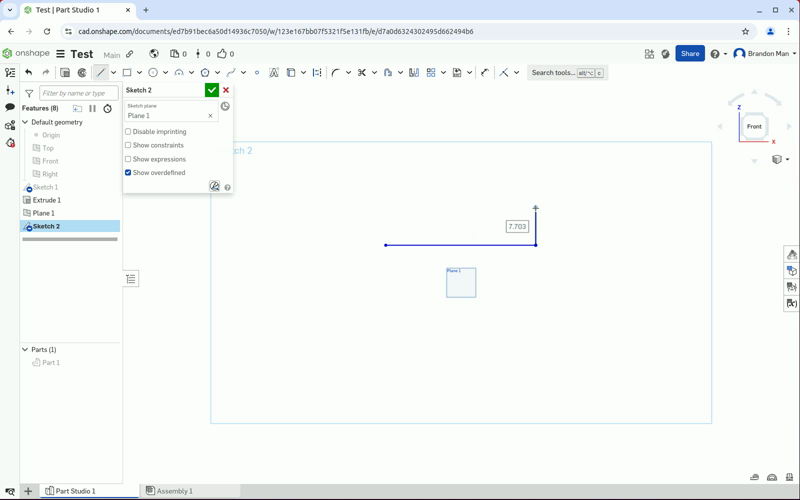
mouse_move(565, 207)
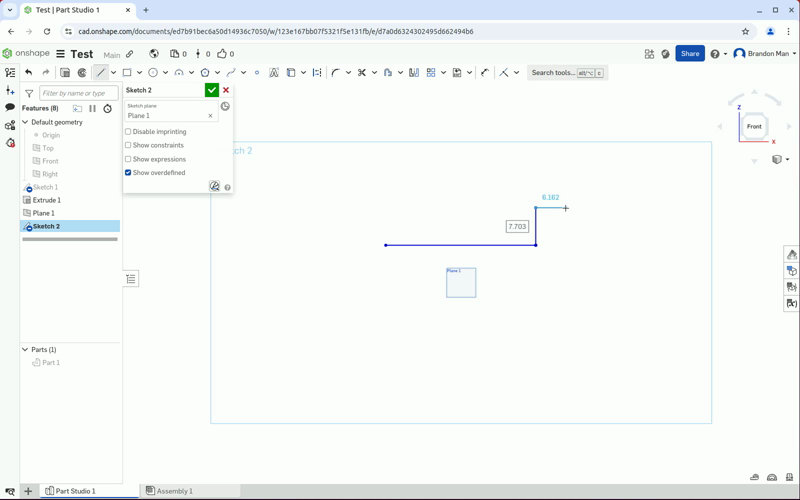
mouse_move(489, 207)
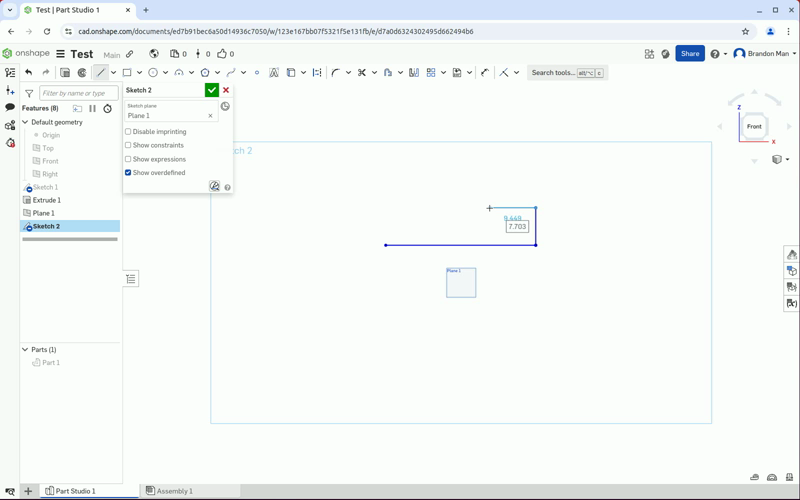
click(489, 207)
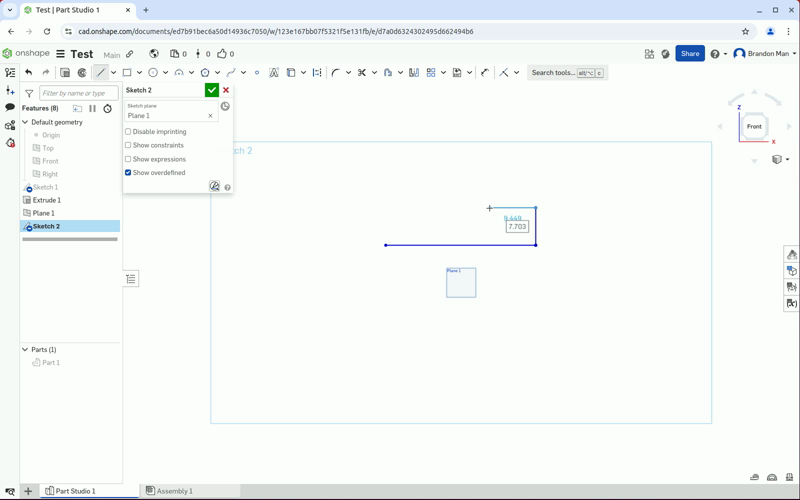
key_up(shift)
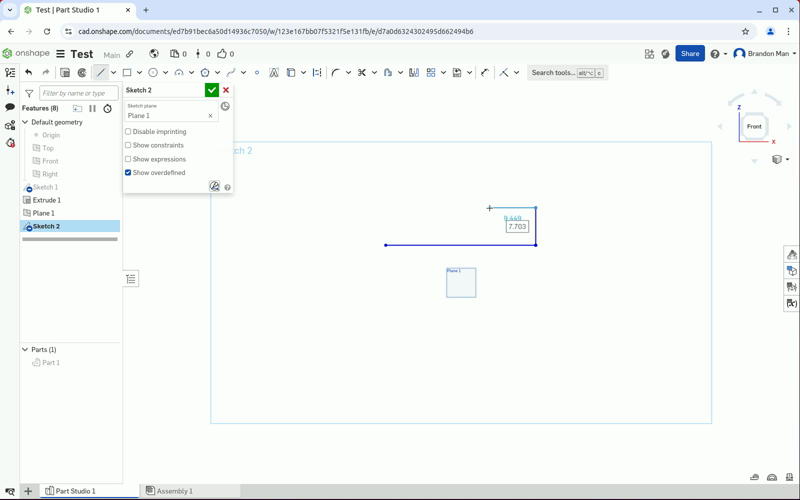
key_down(shift)
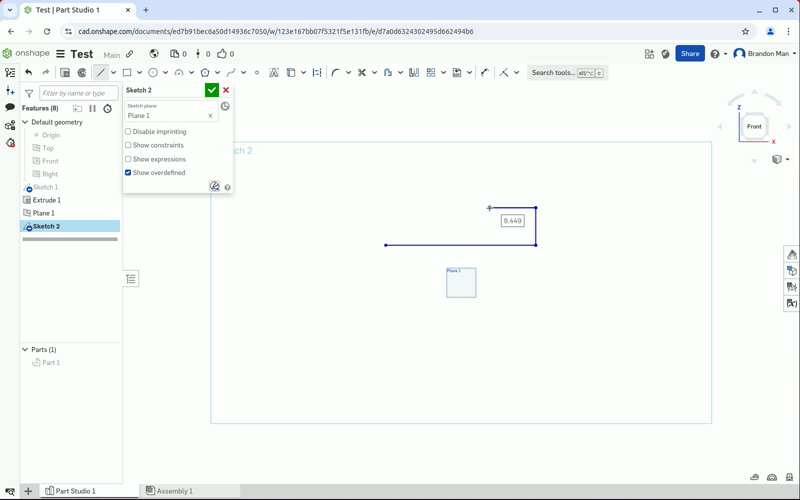
mouse_move(519, 207)
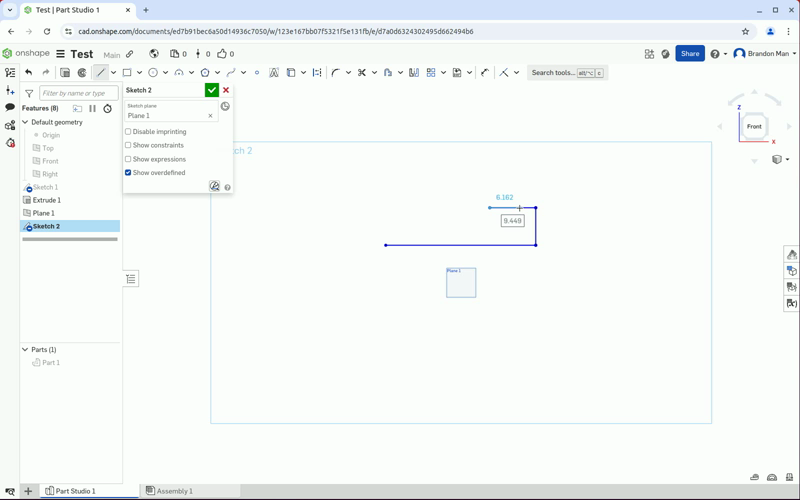
mouse_move(489, 169)
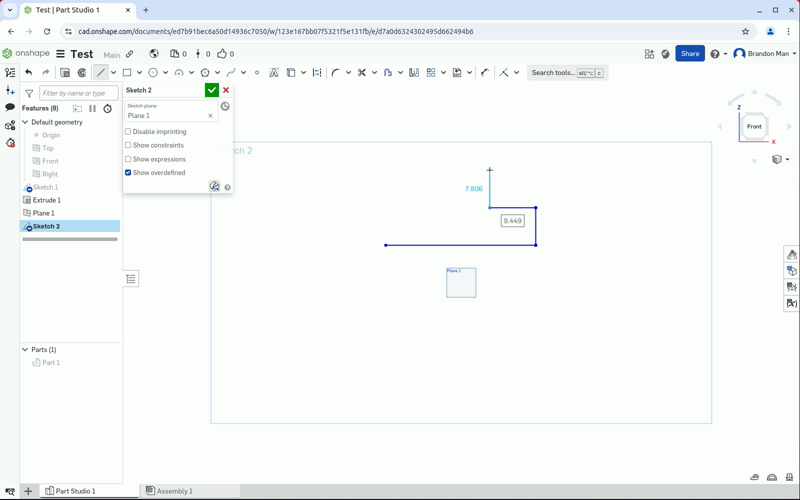
click(489, 169)
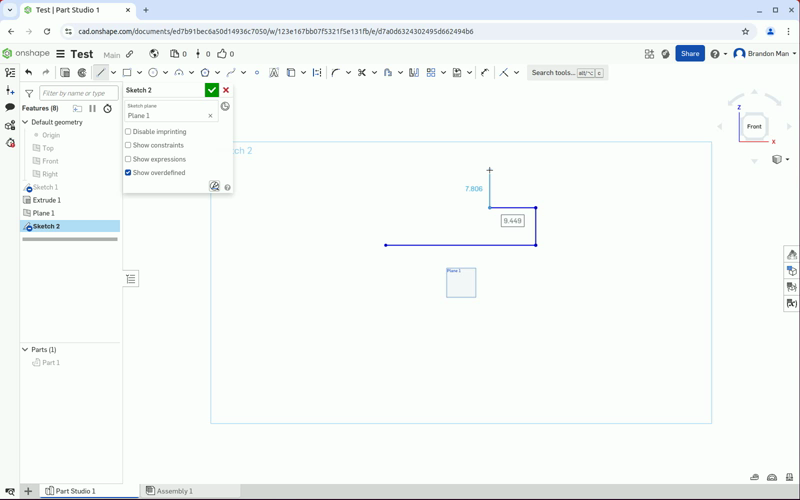
key_up(shift)
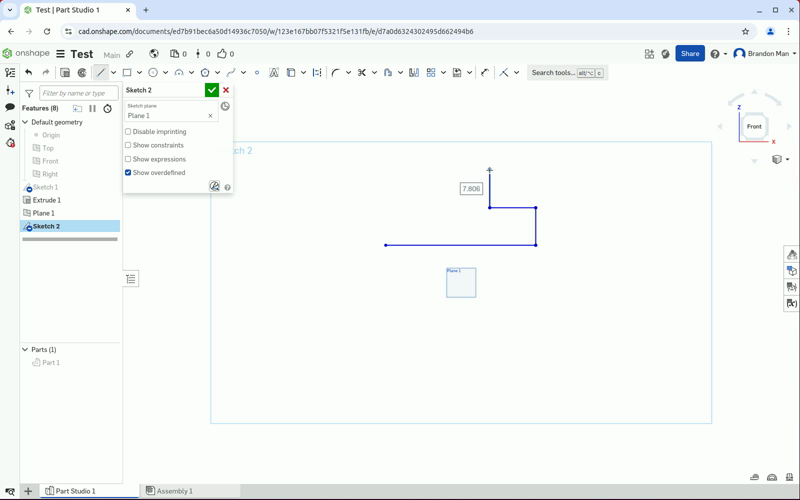
key_down(shift)
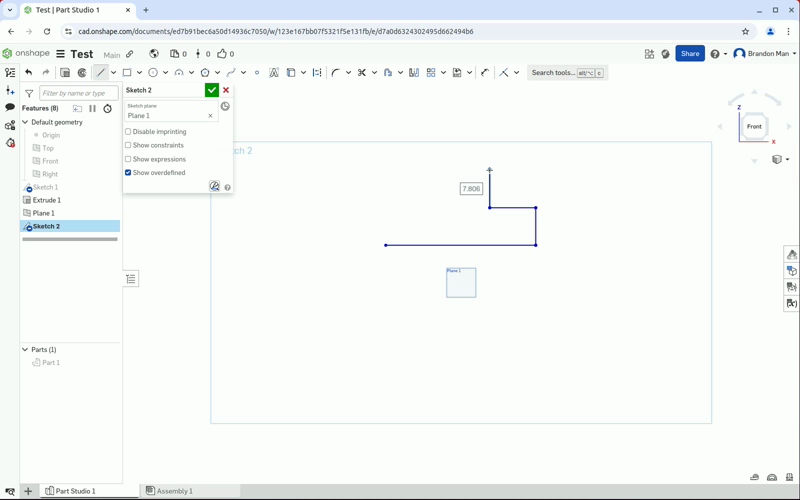
mouse_move(385, 169)
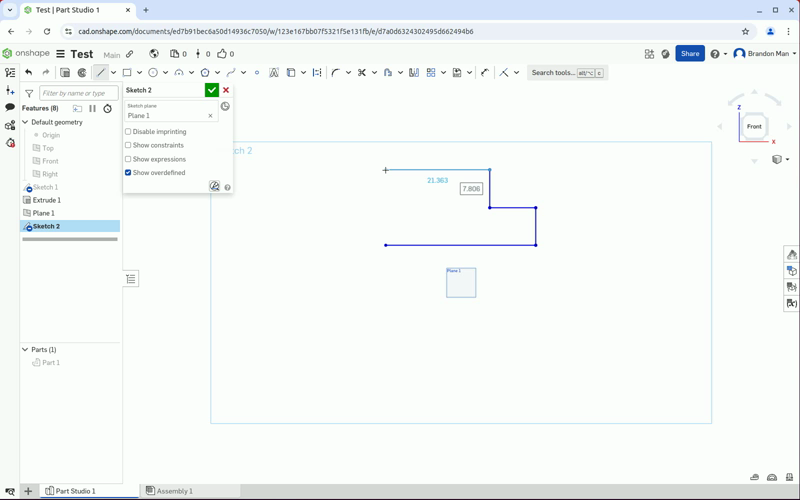
click(385, 169)
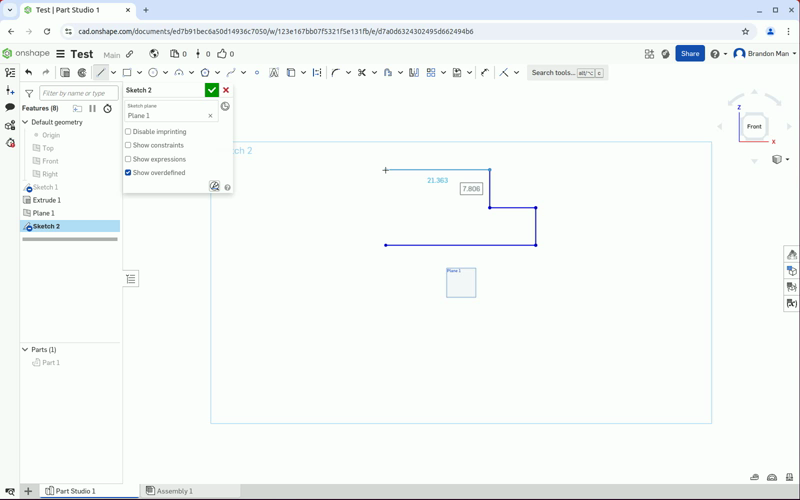
key_up(shift)
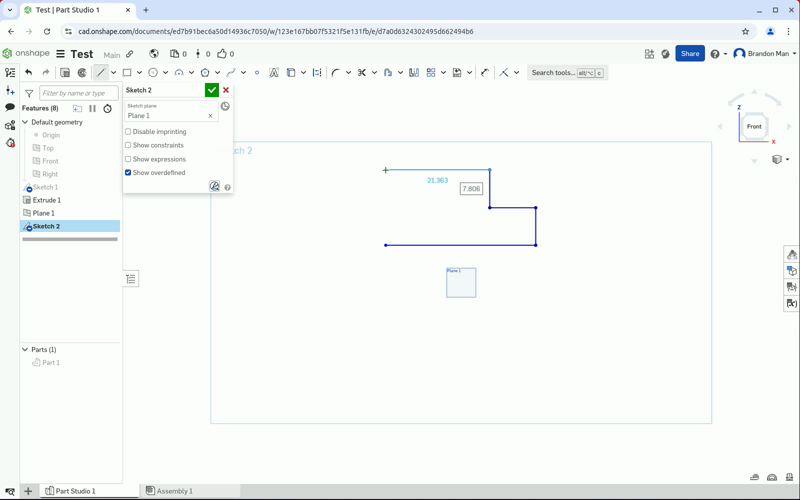
key_down(shift)
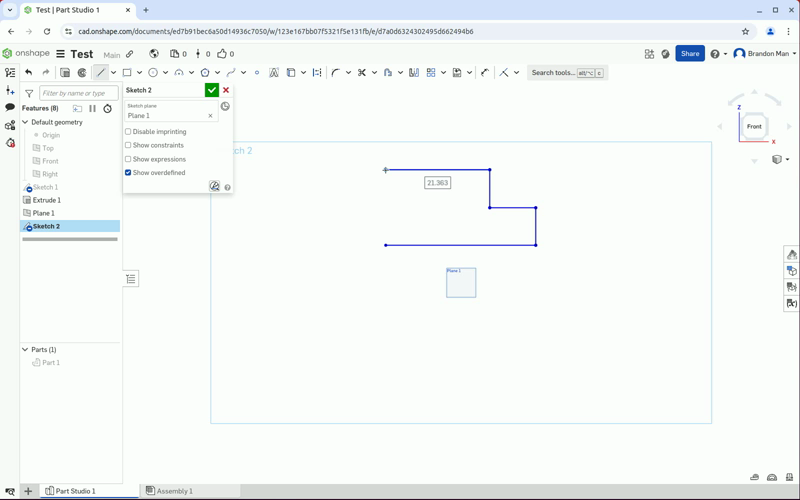
mouse_move(385, 245)
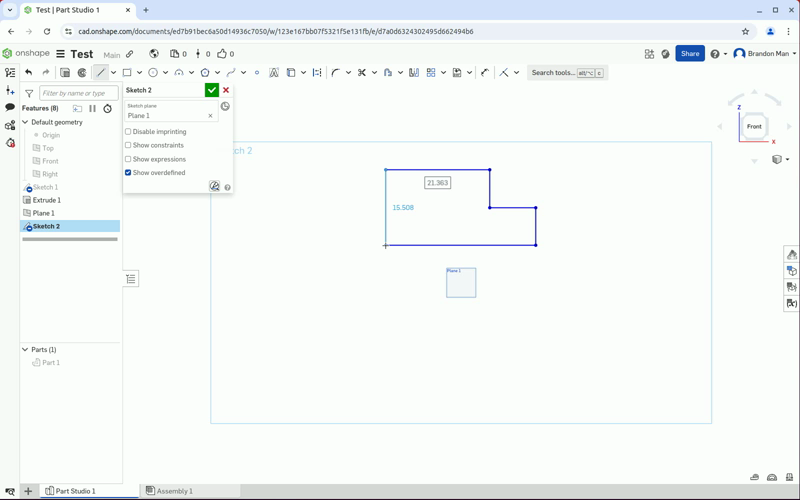
key_up(shift)
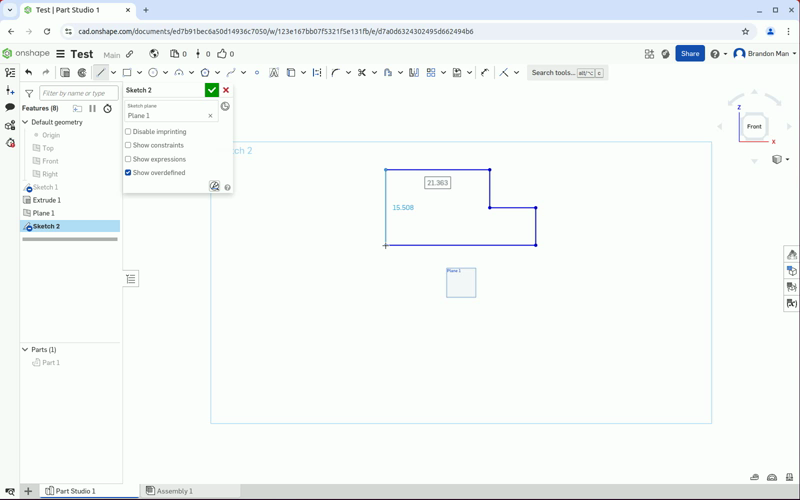
click(385, 245)
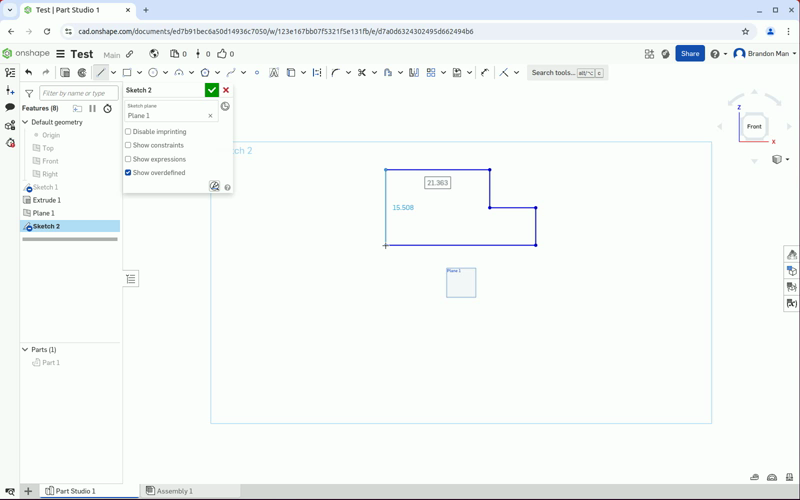
key(esc)
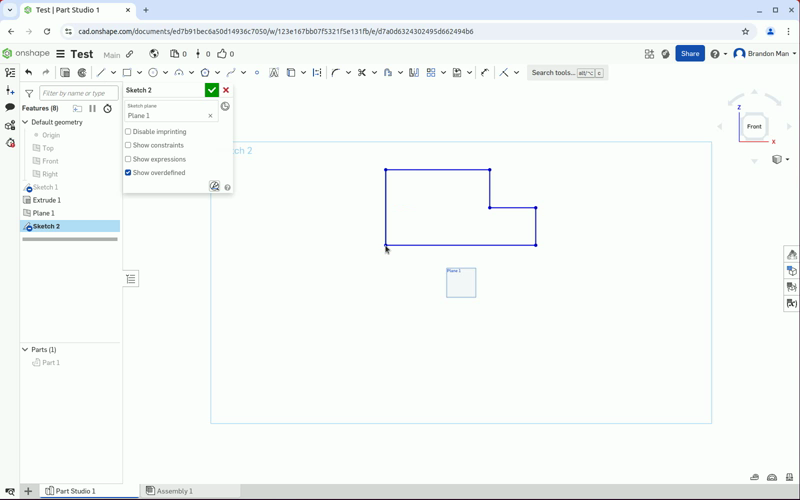
mouse_move(482, 185)
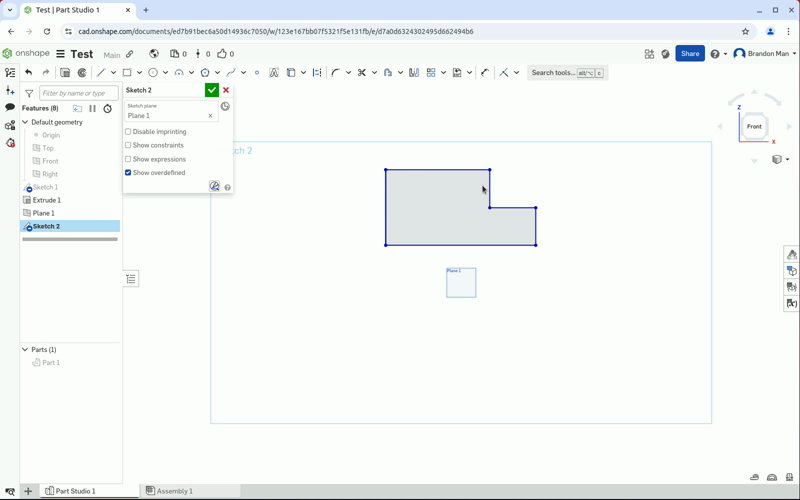
click(482, 185)
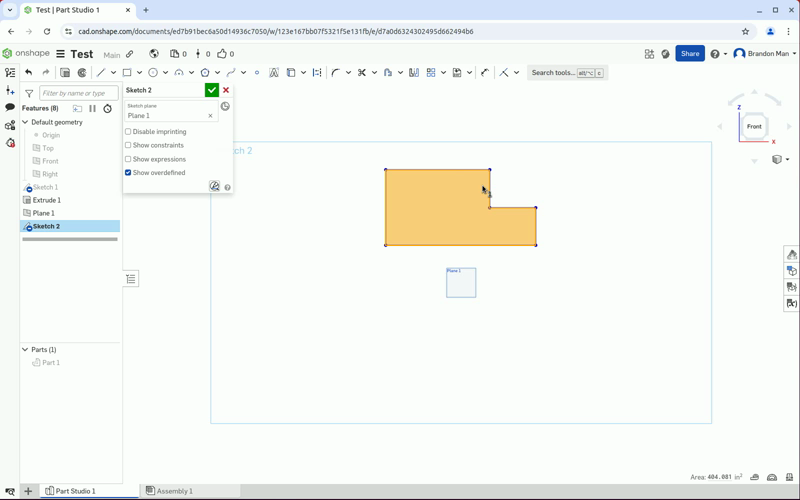
mouse_move(73, 352)
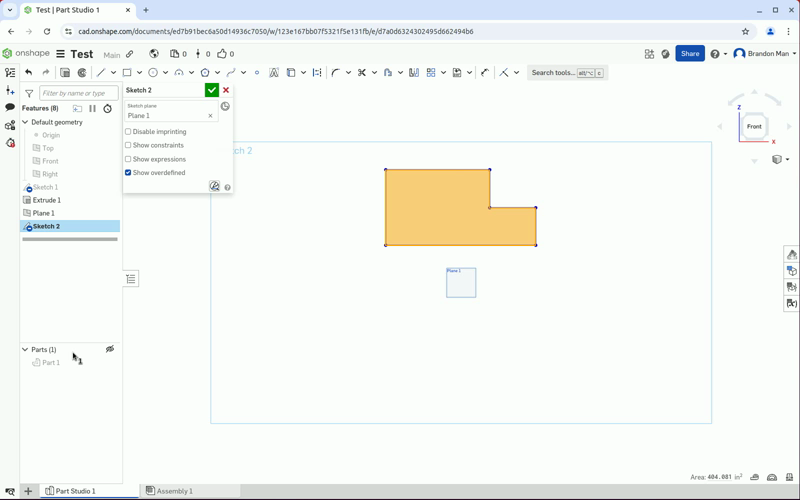
key(shift+y)
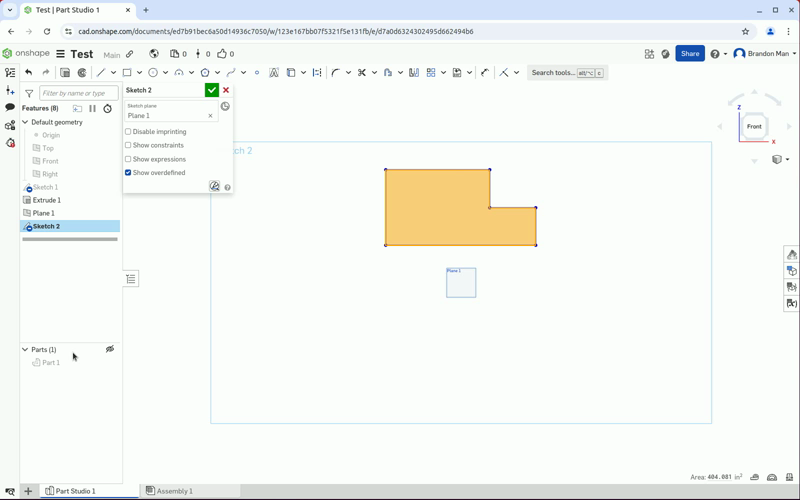
key(shift+e)
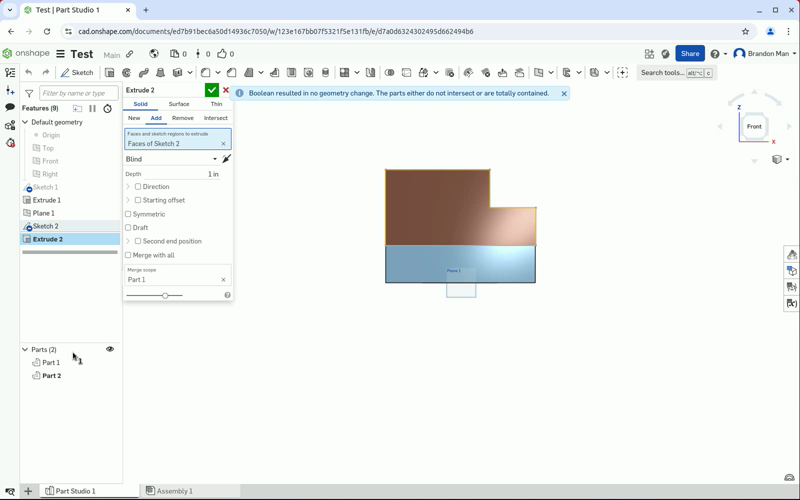
mouse_move(143, 106)
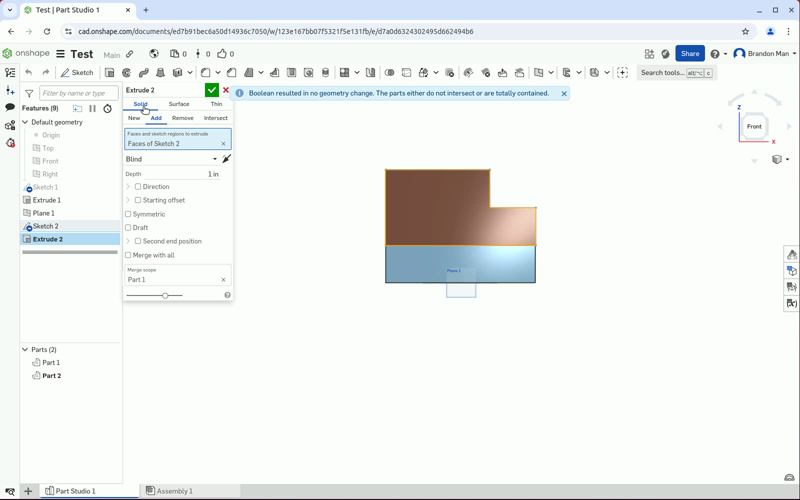
click(143, 106)
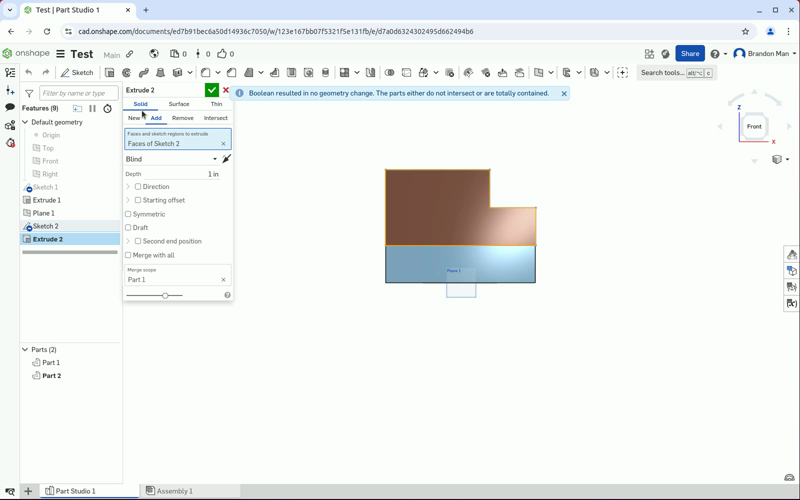
mouse_move(137, 120)
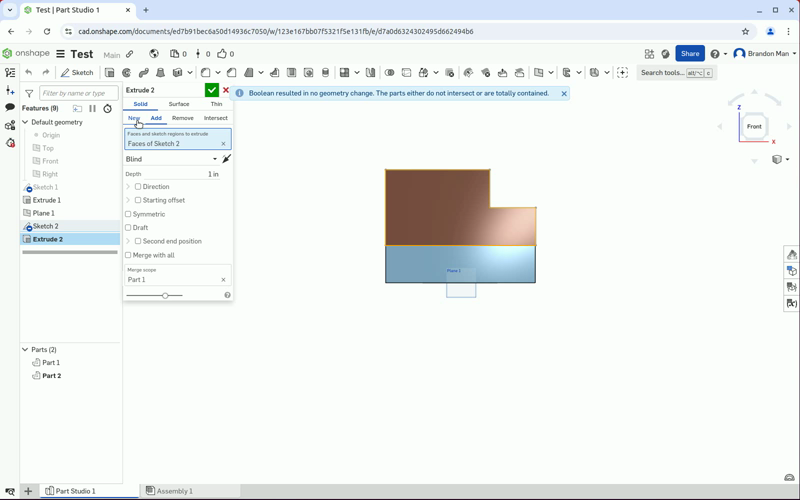
click(137, 120)
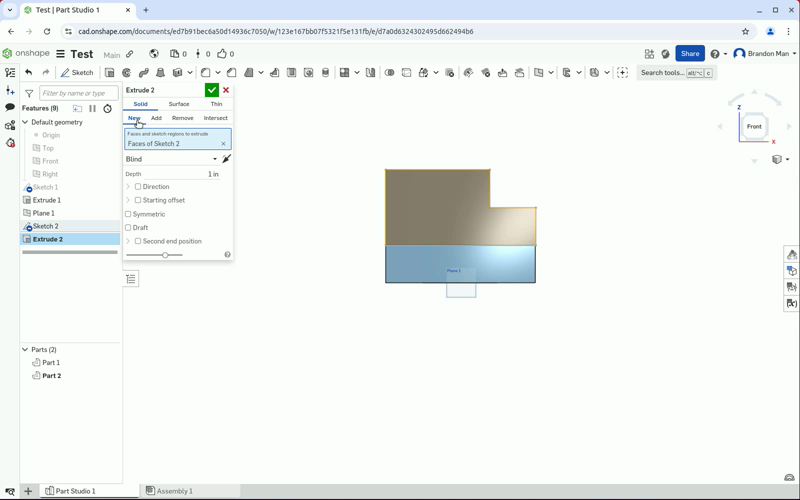
key(tab, 4)
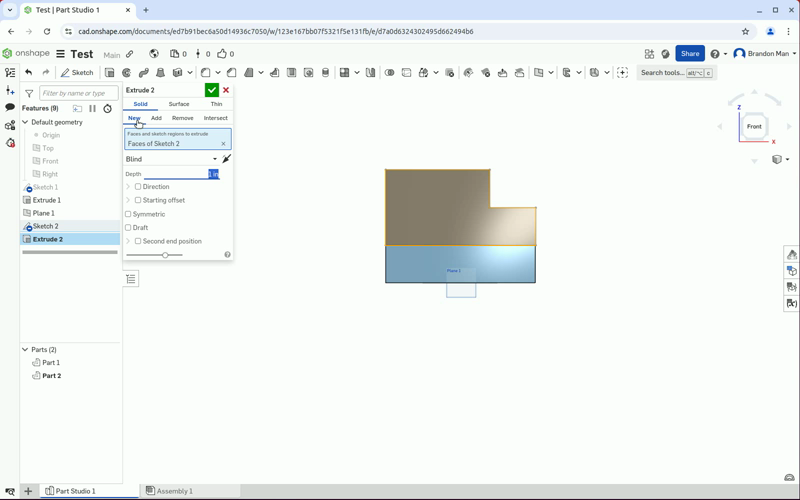
text(-7.703)
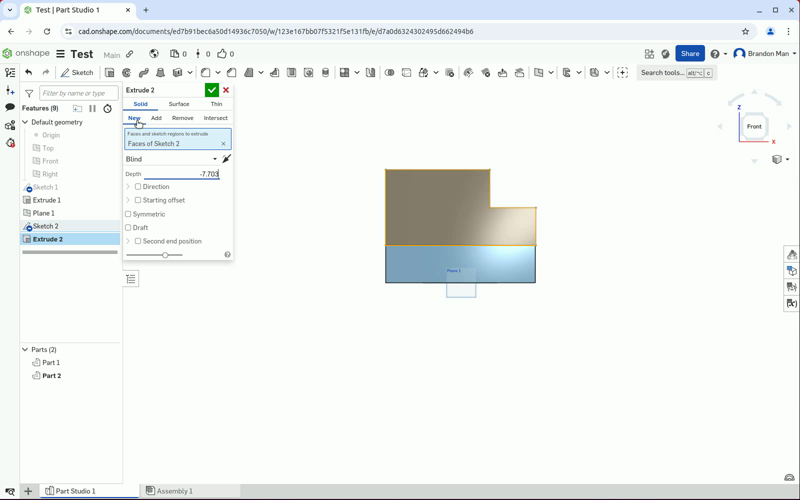
key(enter)
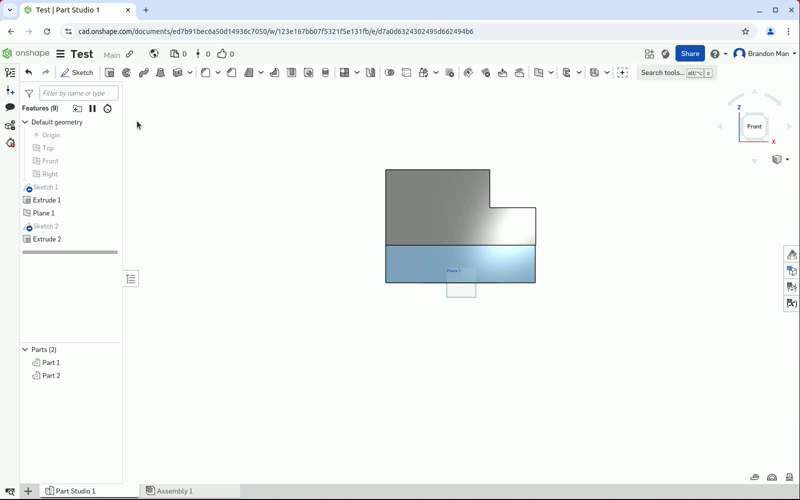
key(shift+h)
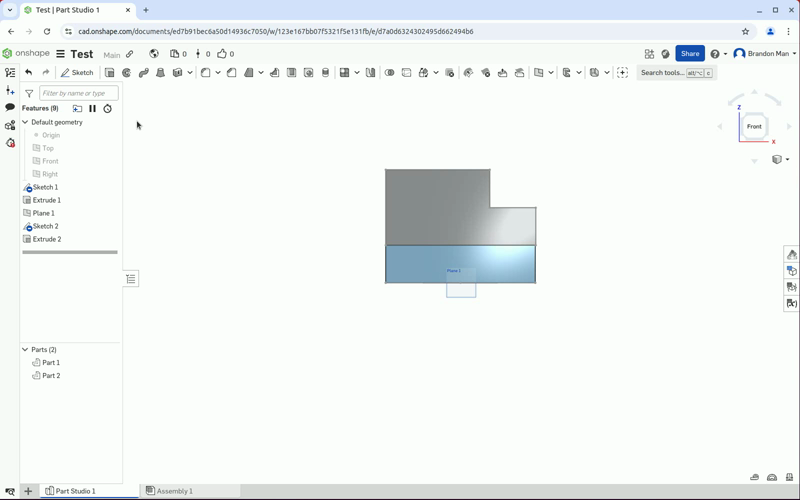
key(shift+h)
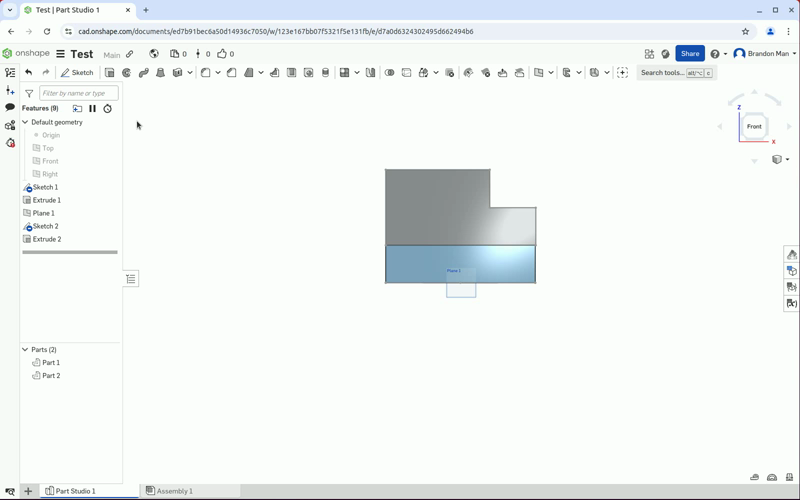
key(shift+7)
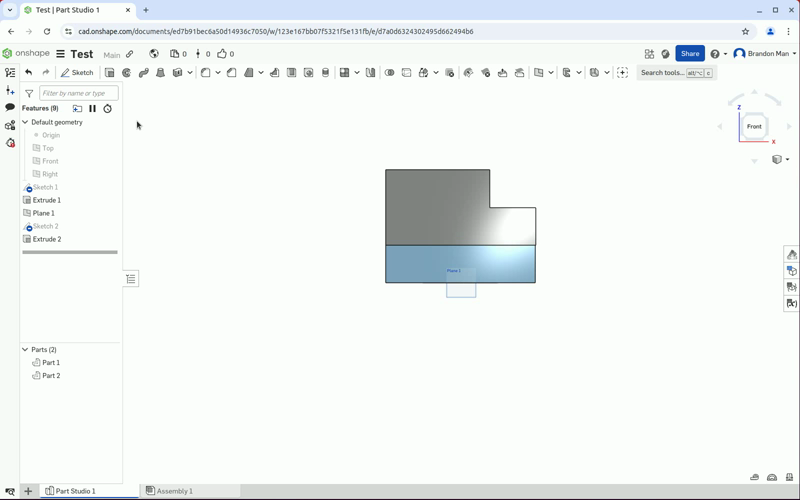
key(left, 2)
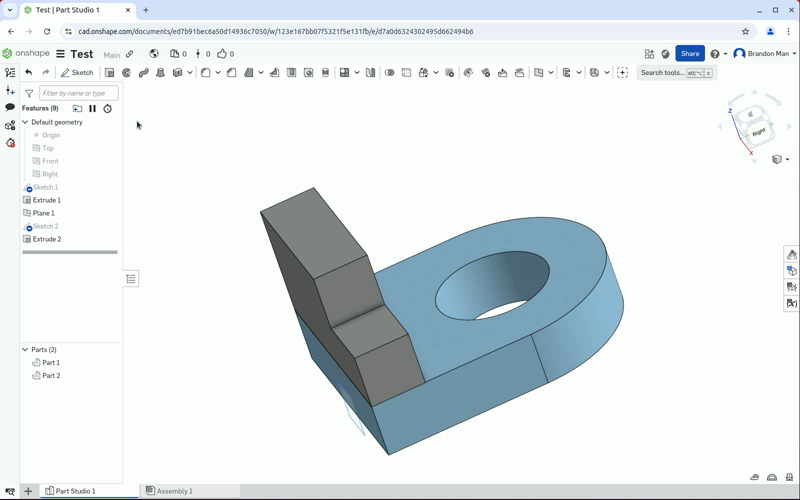
key(down, 2)
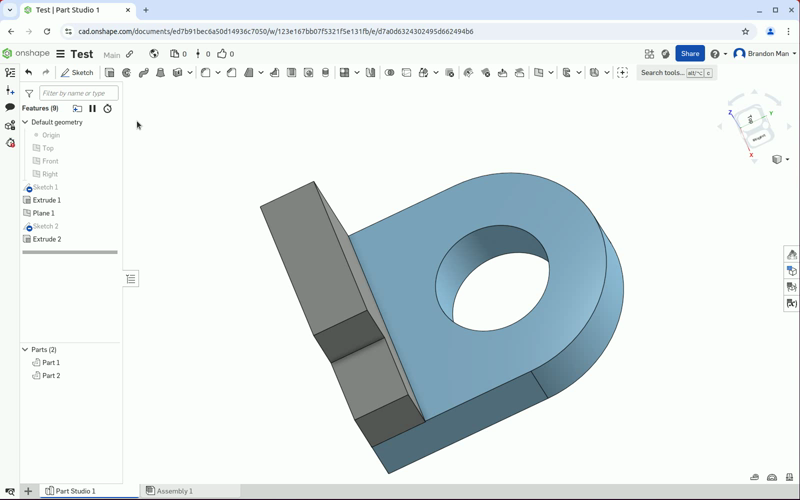
key(up, 2)
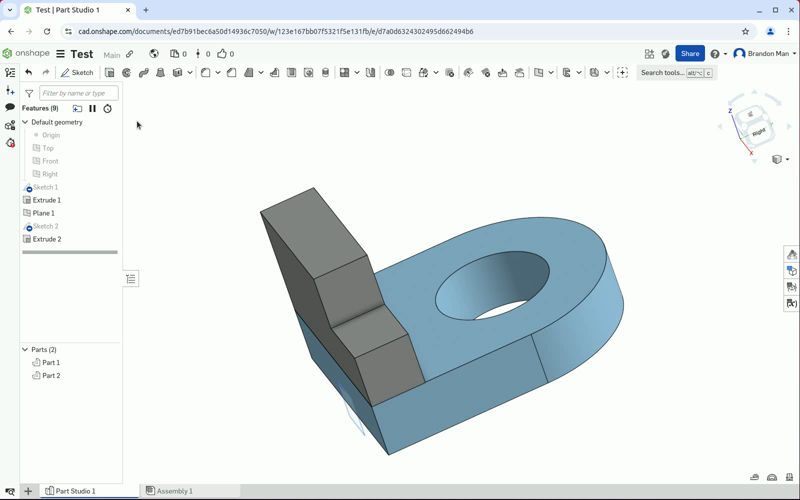
key(right, 2)
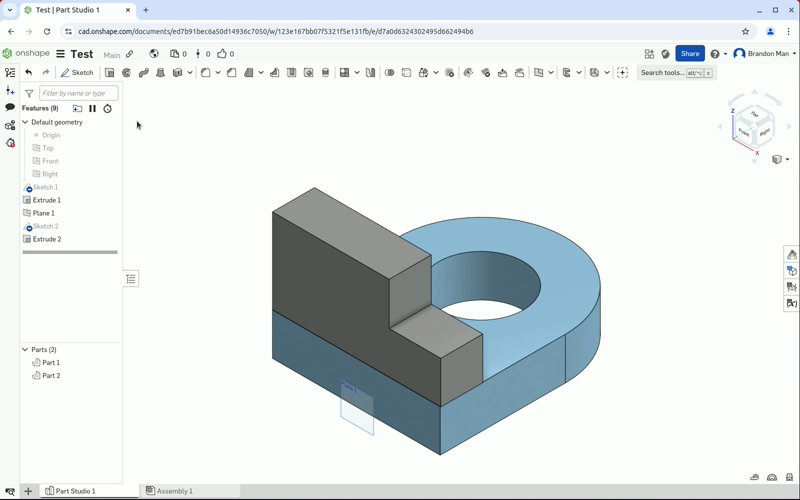
mouse_move(73, 189)
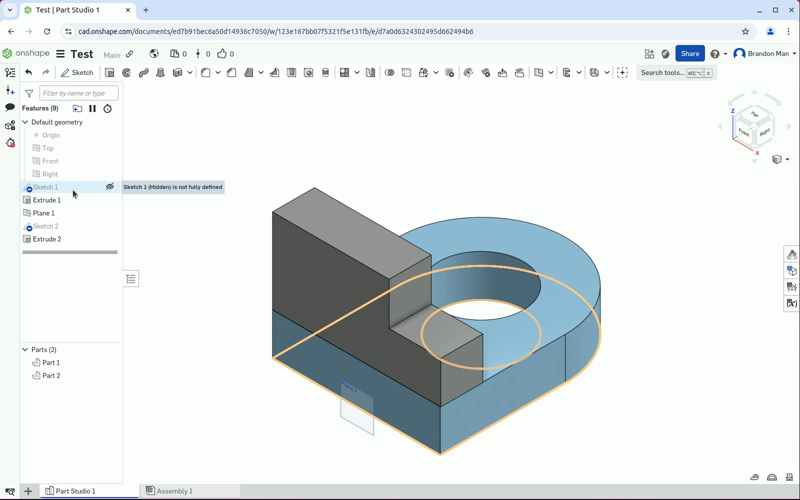
click(73, 189)